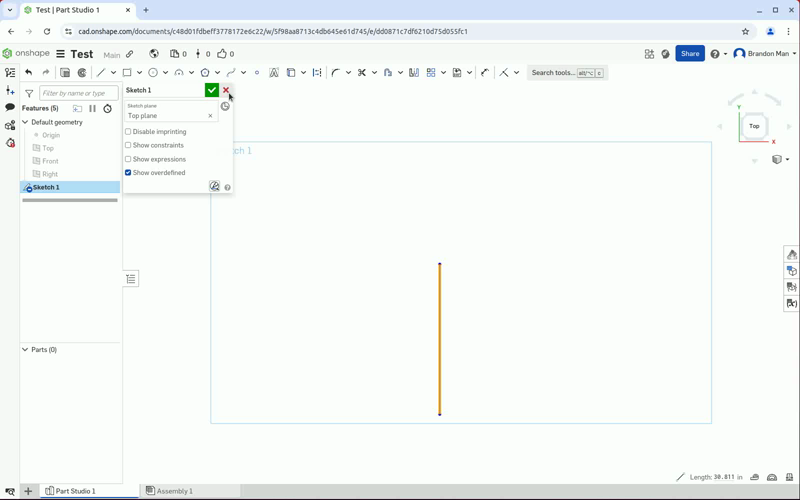
key(shift+h)
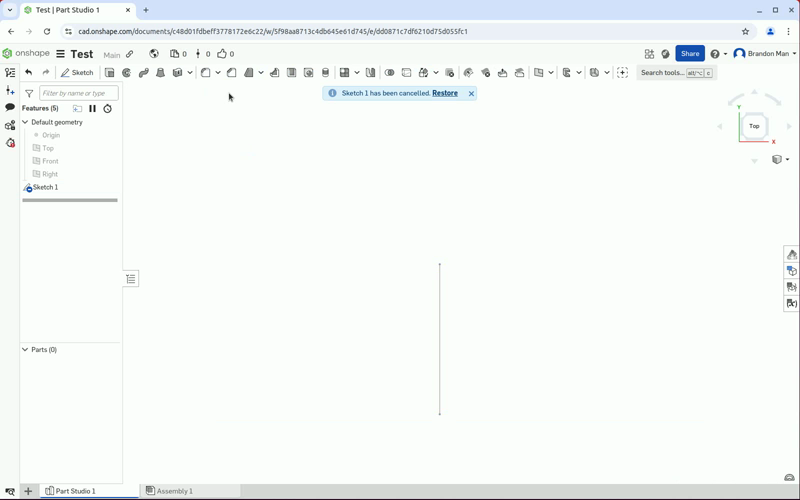
key(shift+s)
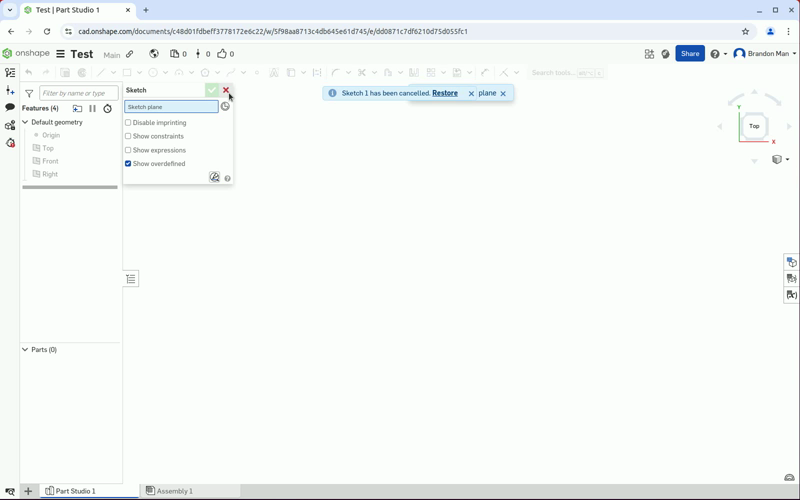
mouse_move(73, 150)
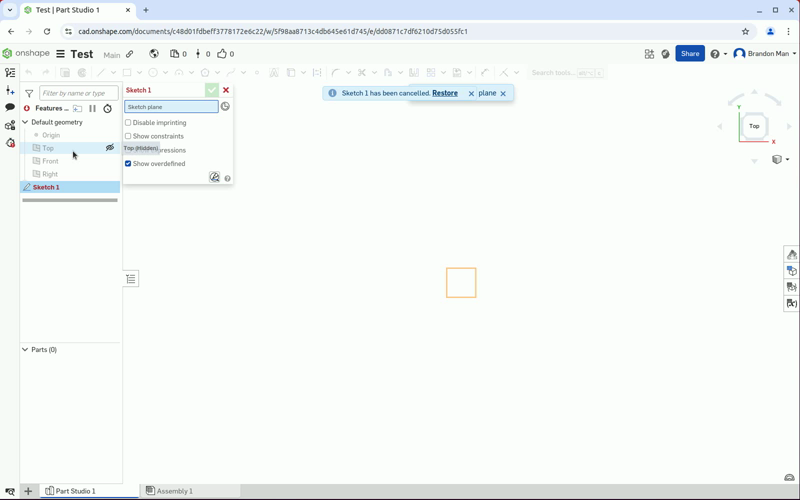
click(73, 150)
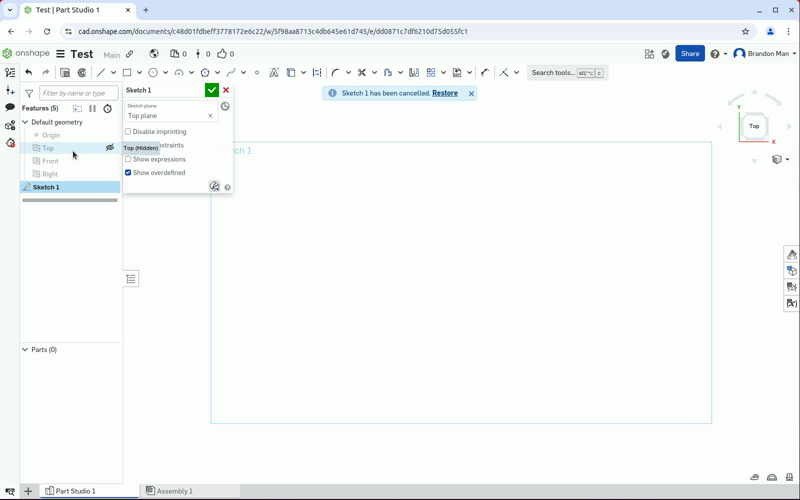
mouse_move(73, 352)
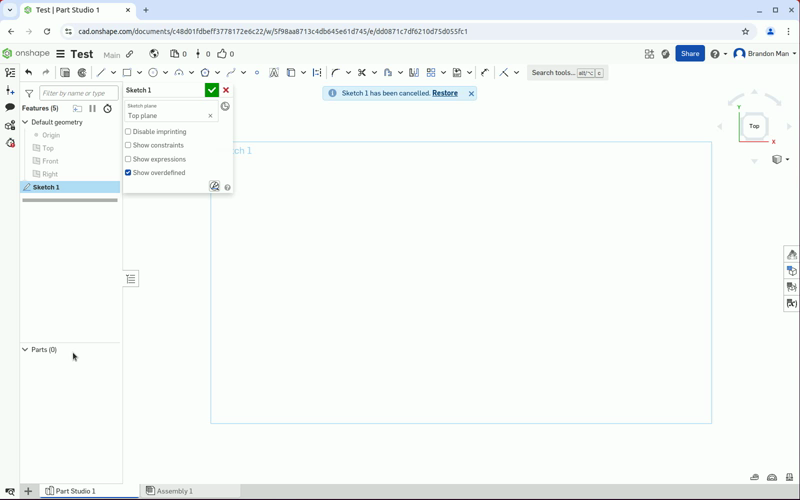
key(y)
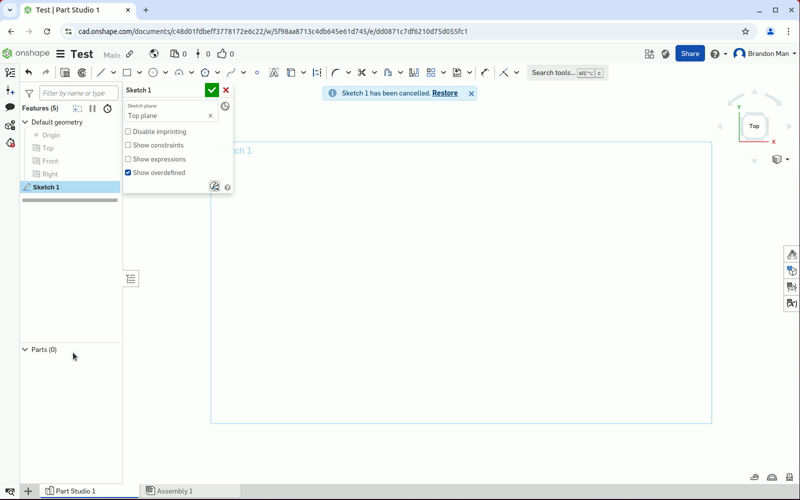
key(c)
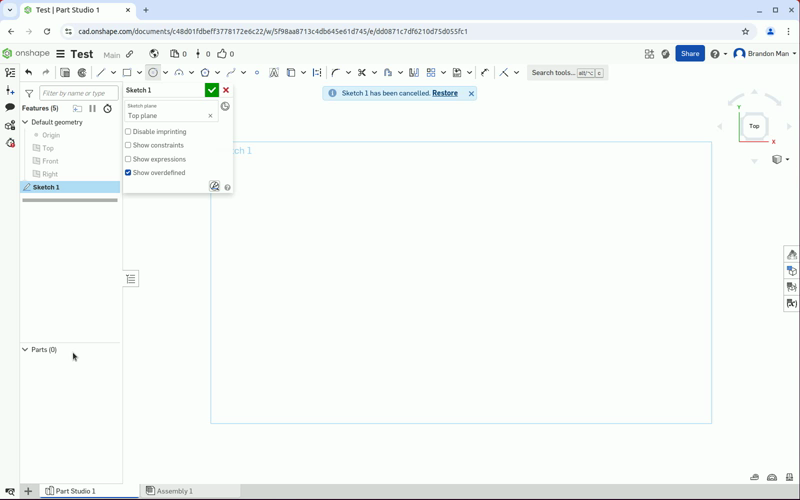
key_down(shift)
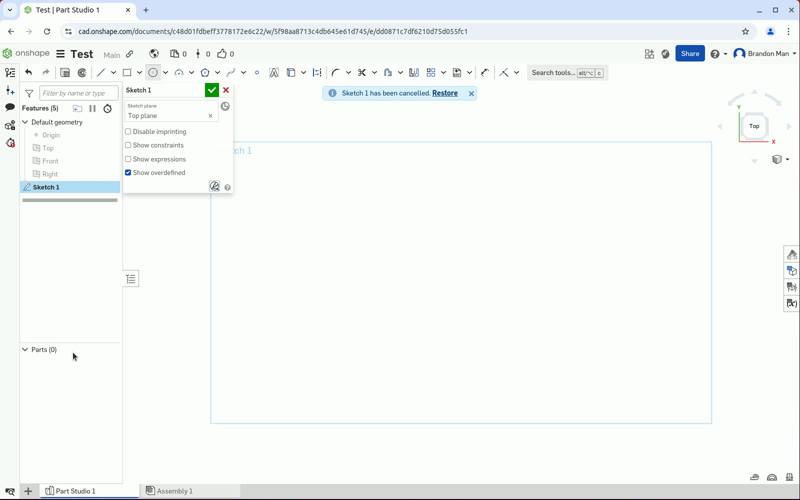
mouse_move(460, 282)
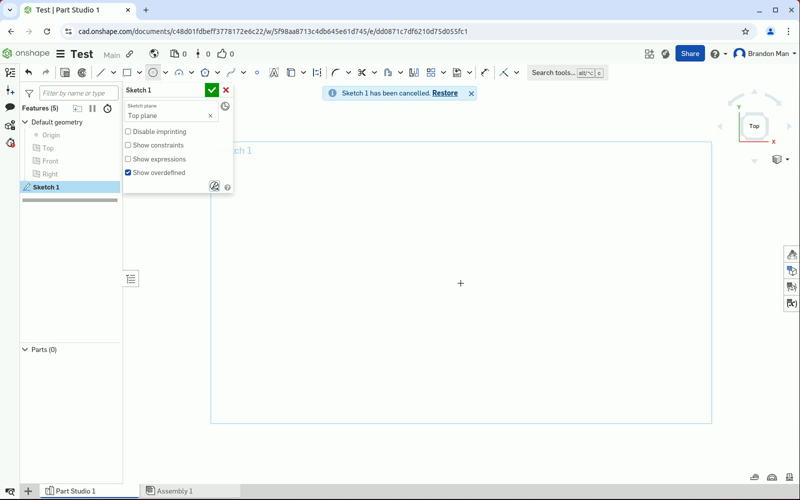
click(460, 282)
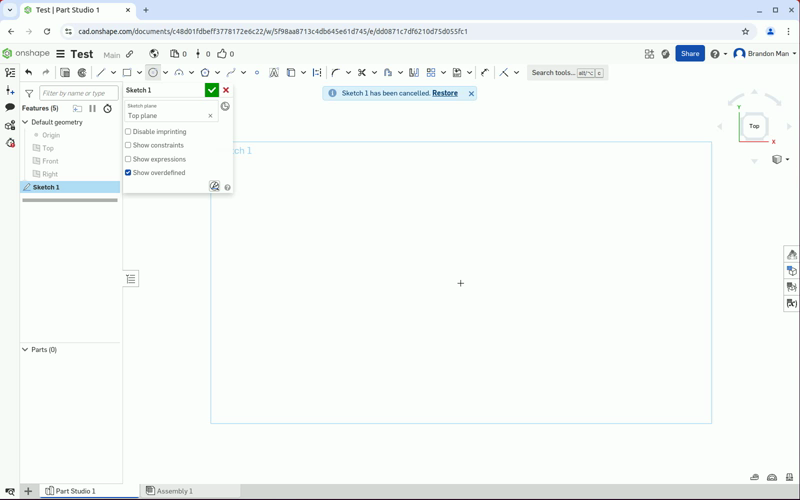
key_up(shift)
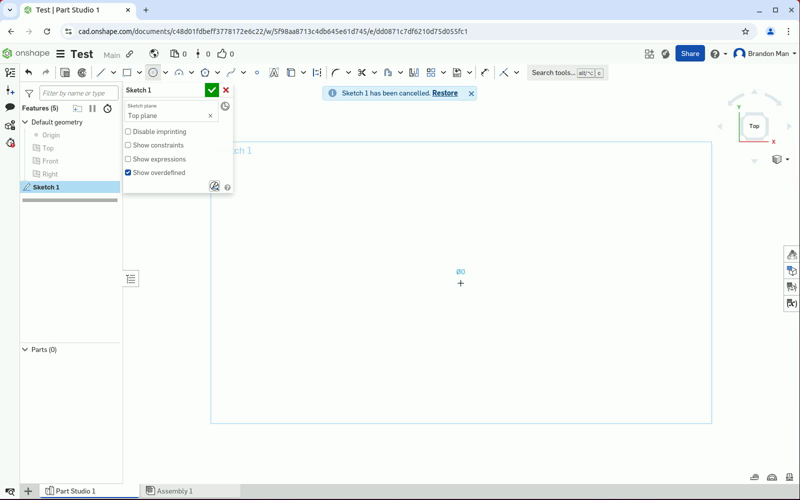
mouse_move(586, 282)
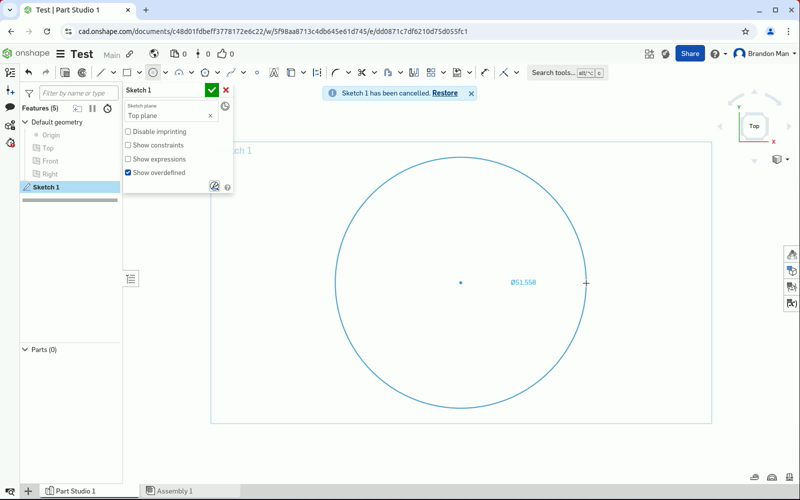
click(586, 282)
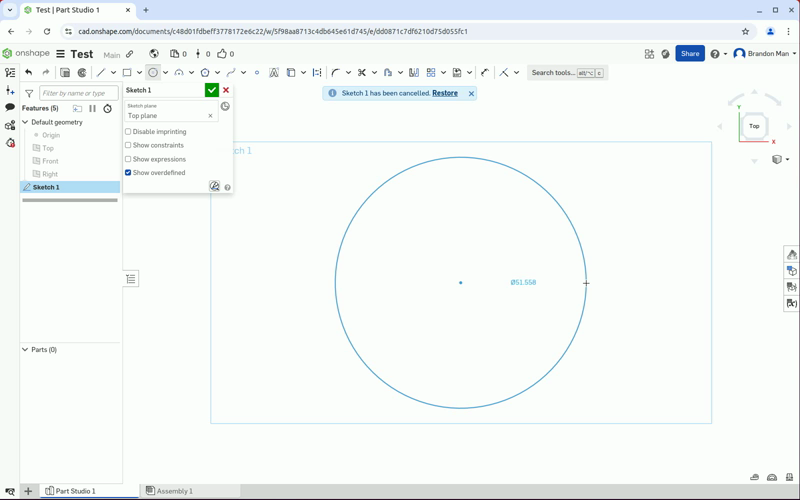
key(esc)
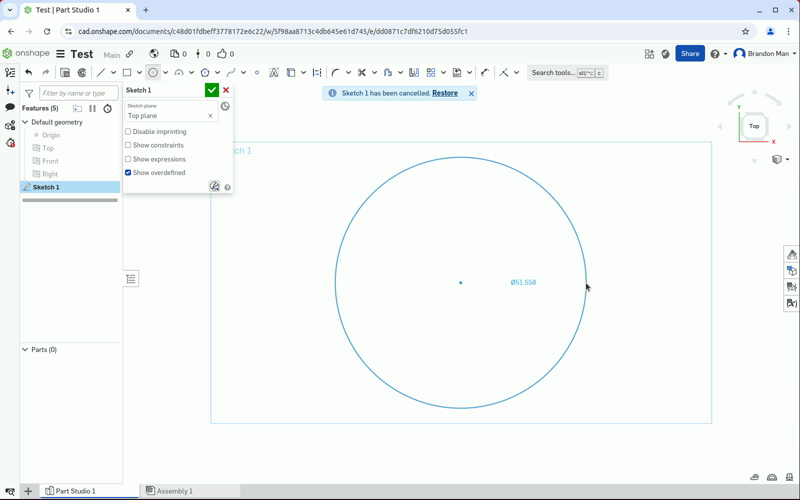
key(c)
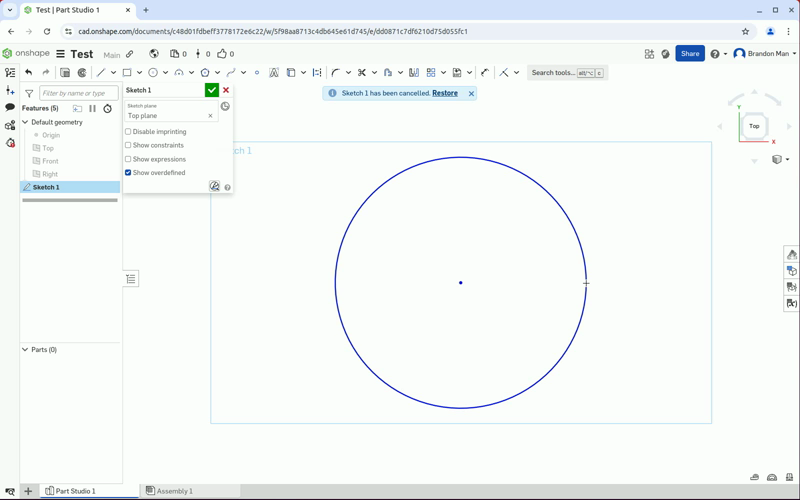
key_down(shift)
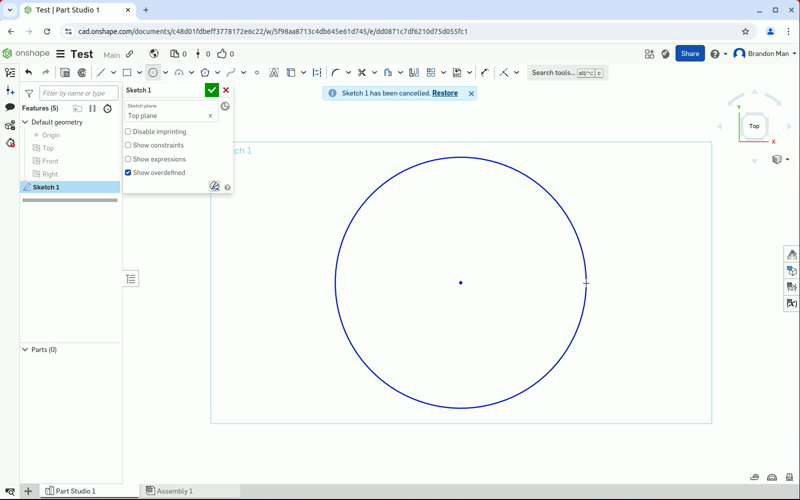
mouse_move(460, 282)
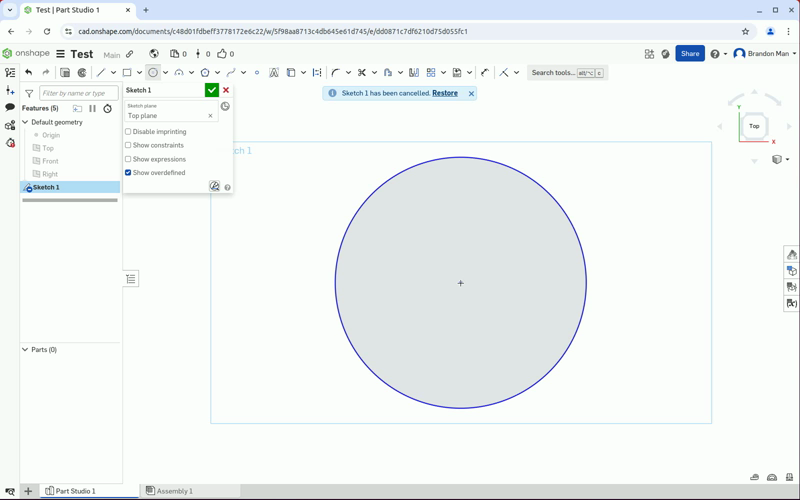
click(460, 282)
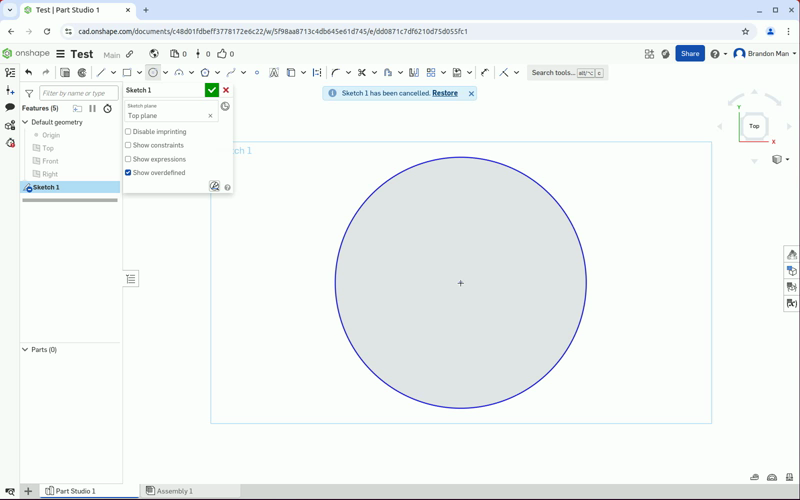
key_up(shift)
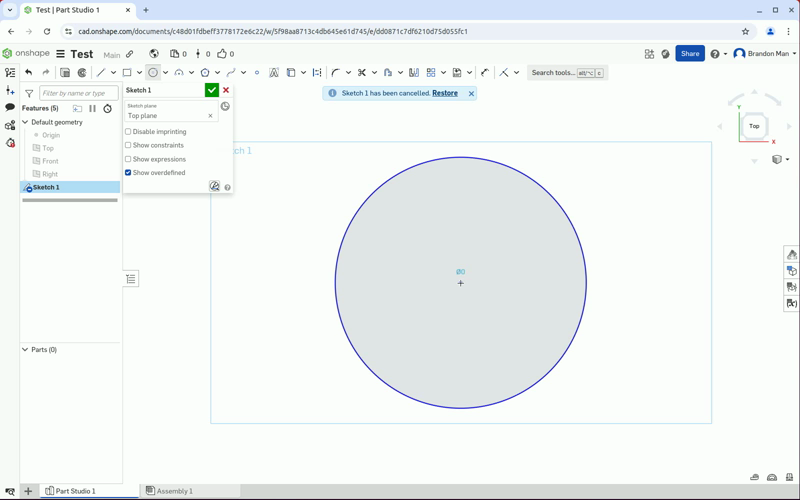
mouse_move(575, 282)
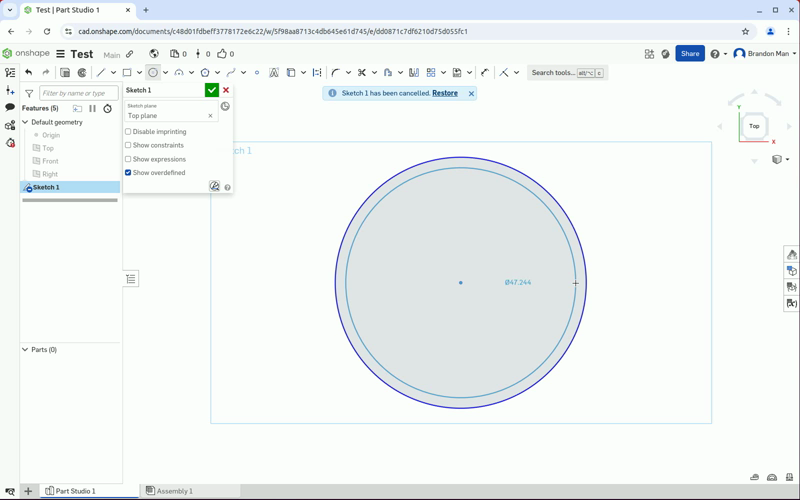
click(575, 282)
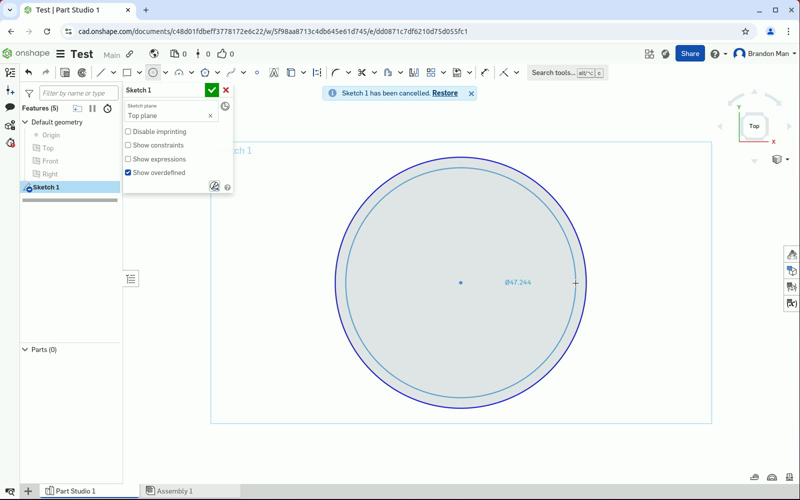
key(esc)
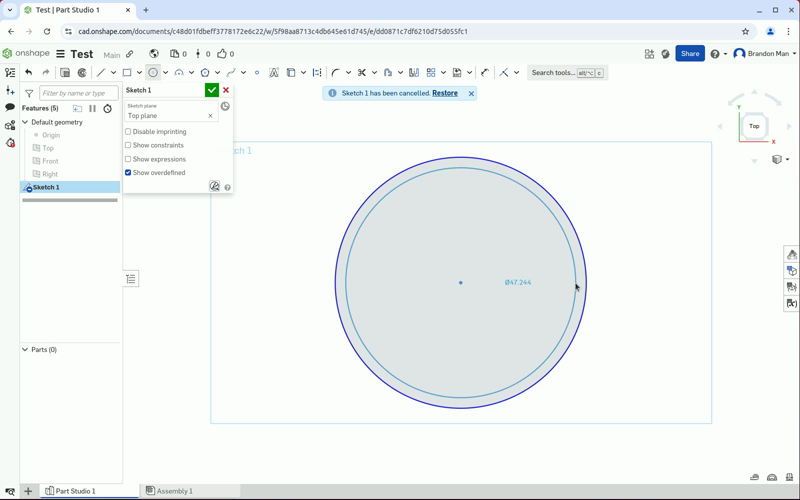
mouse_move(375, 371)
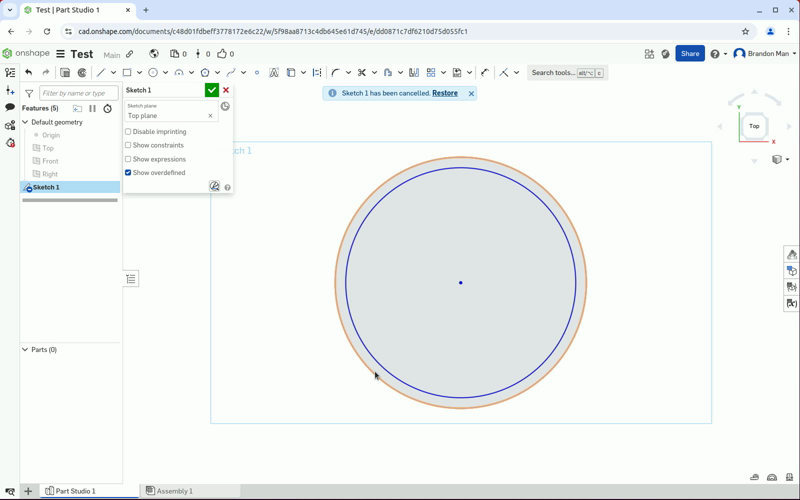
click(375, 371)
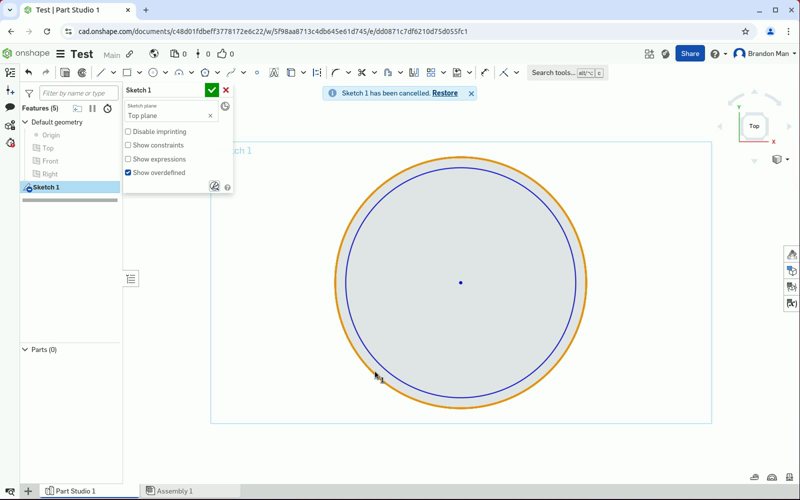
mouse_move(73, 352)
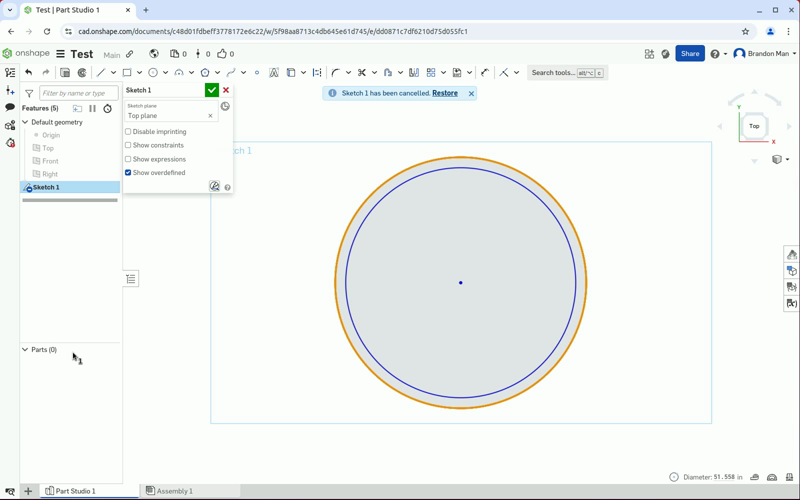
key(shift+y)
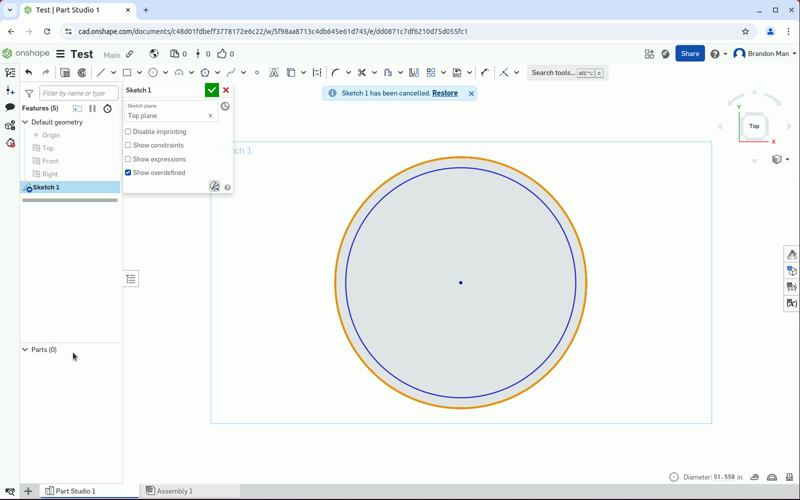
key(shift+e)
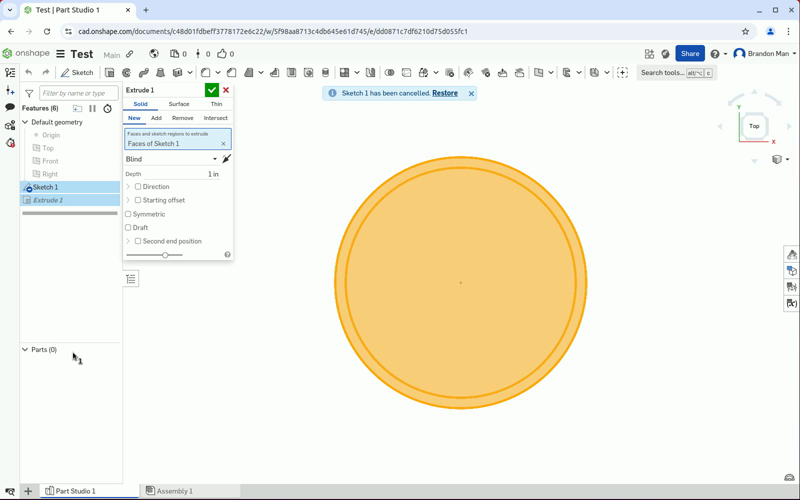
mouse_move(143, 106)
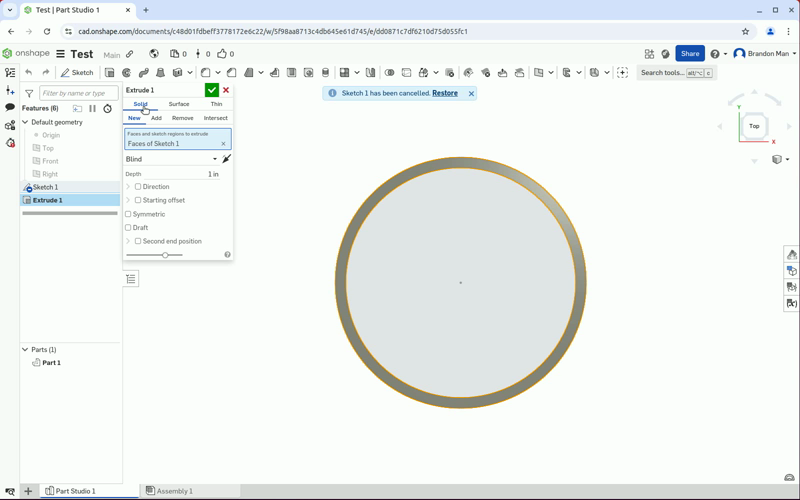
click(143, 106)
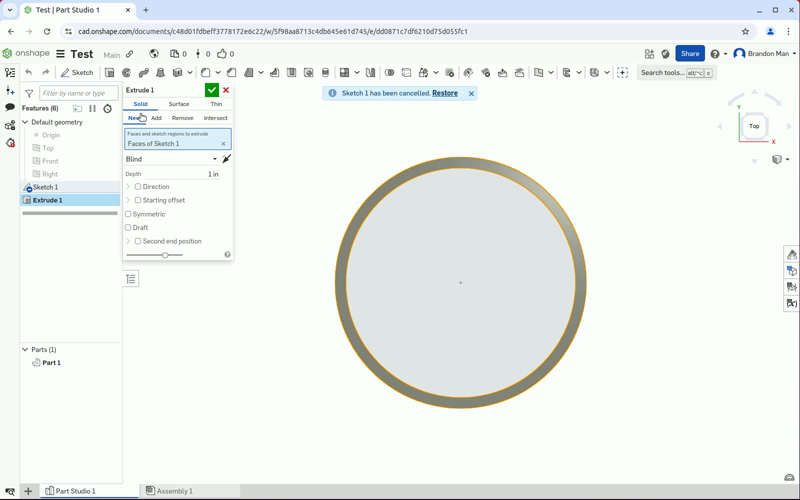
mouse_move(137, 120)
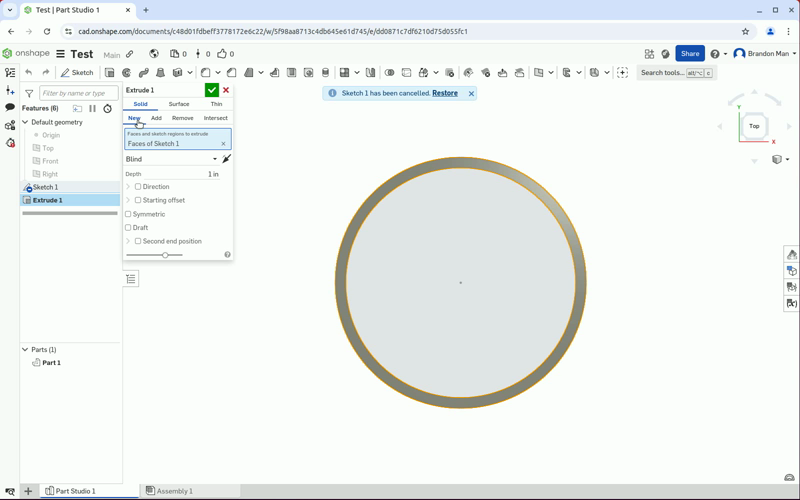
click(137, 120)
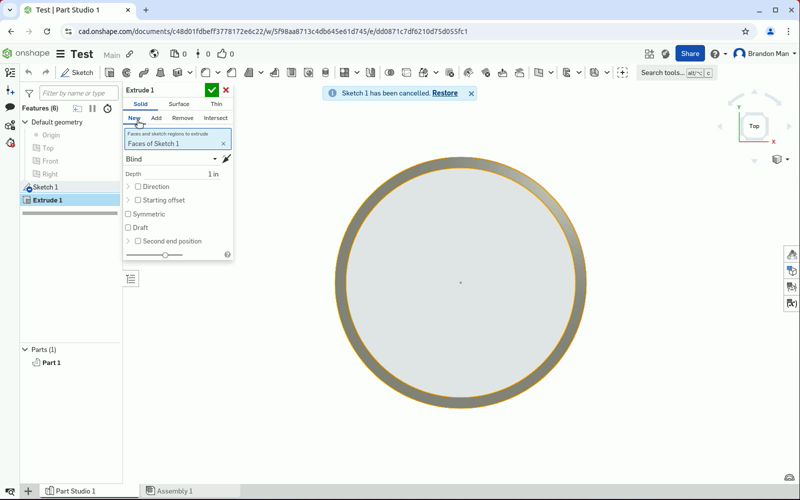
key(tab, 4)
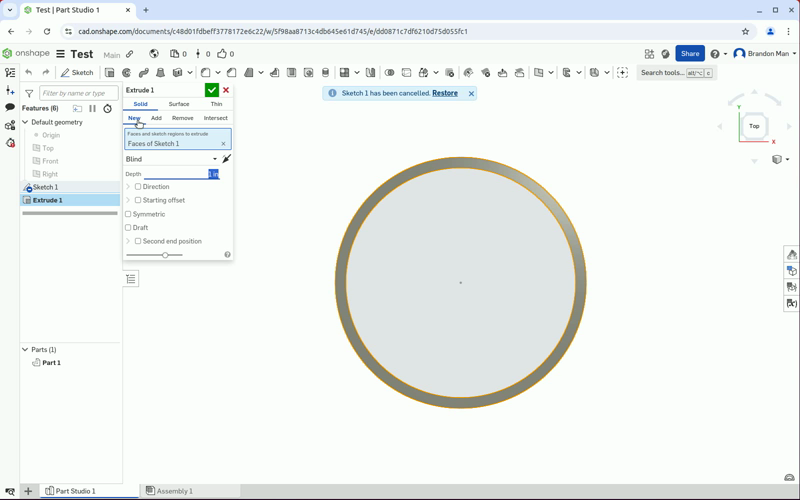
text(8.666)
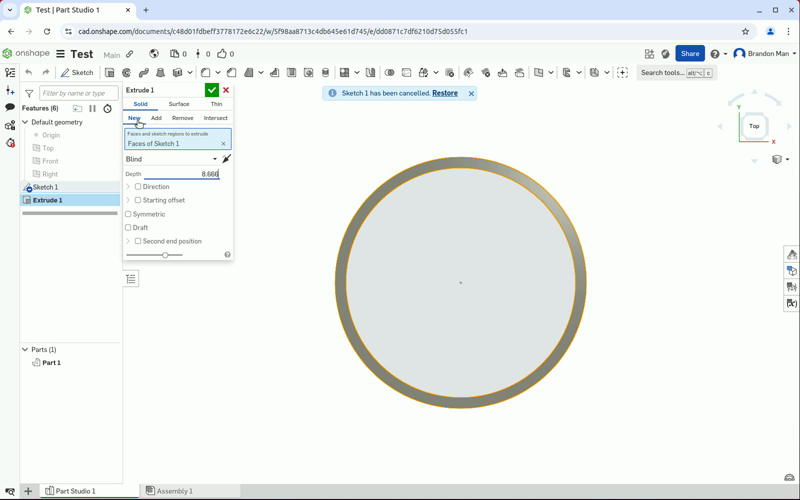
key(enter)
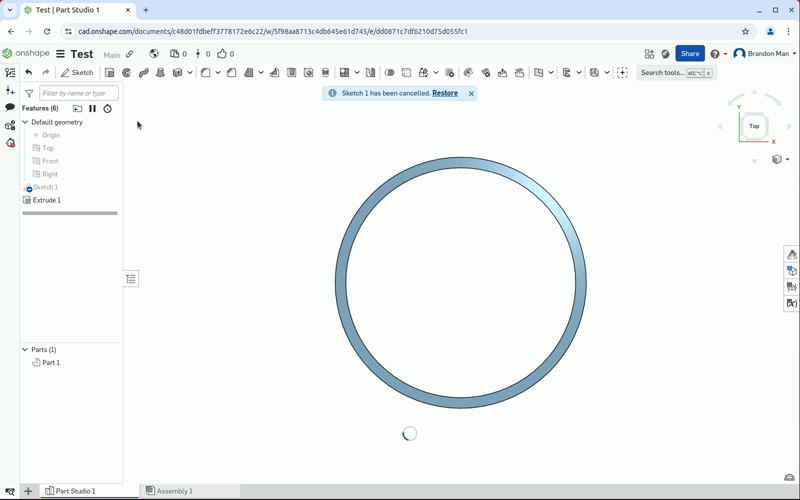
key(shift+h)
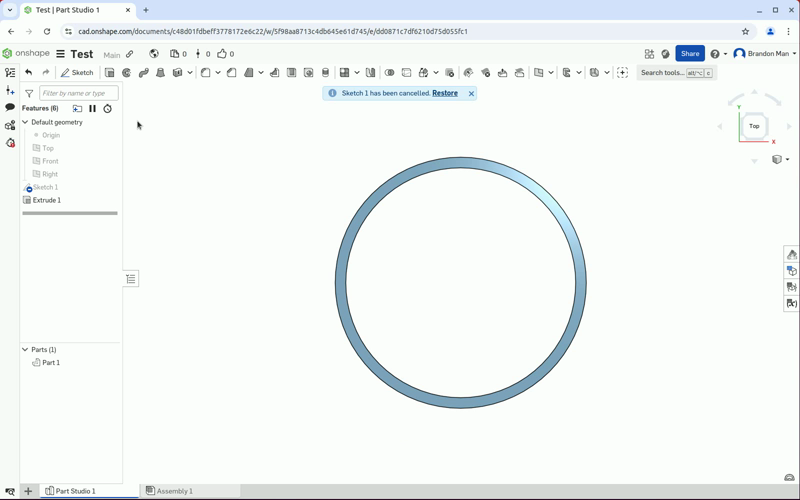
key(shift+h)
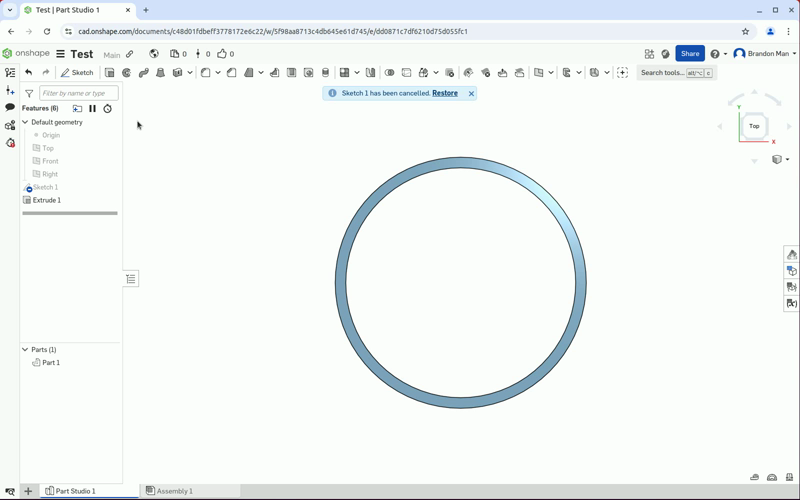
mouse_move(73, 189)
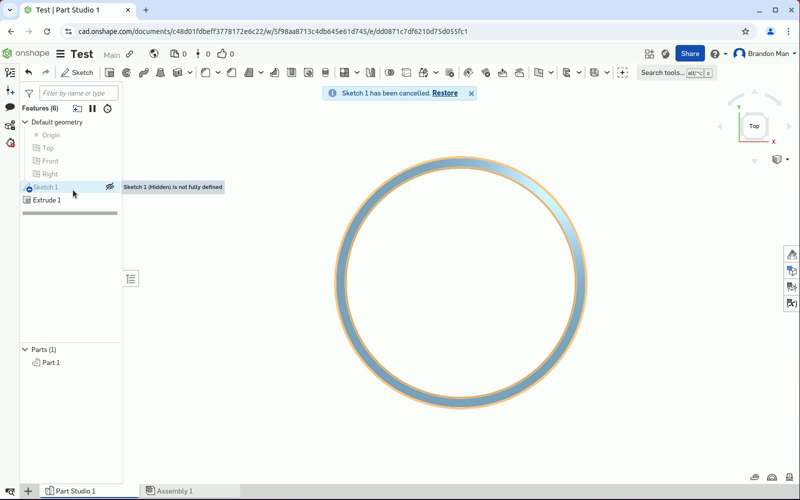
click(73, 189)
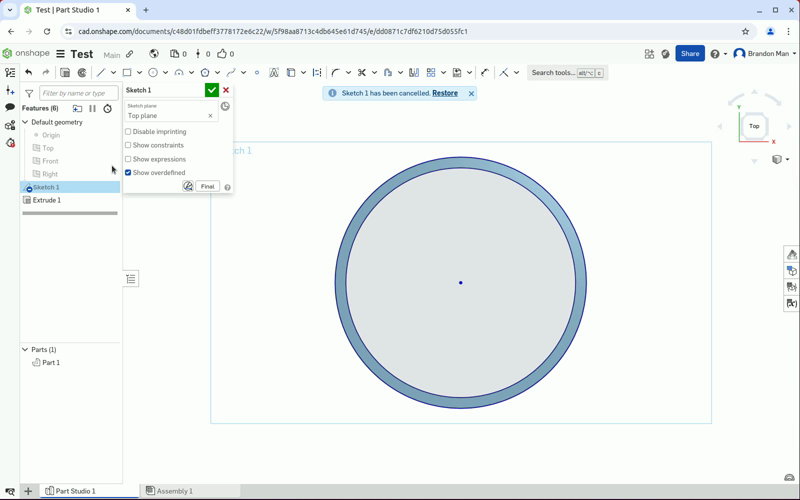
mouse_move(229, 92)
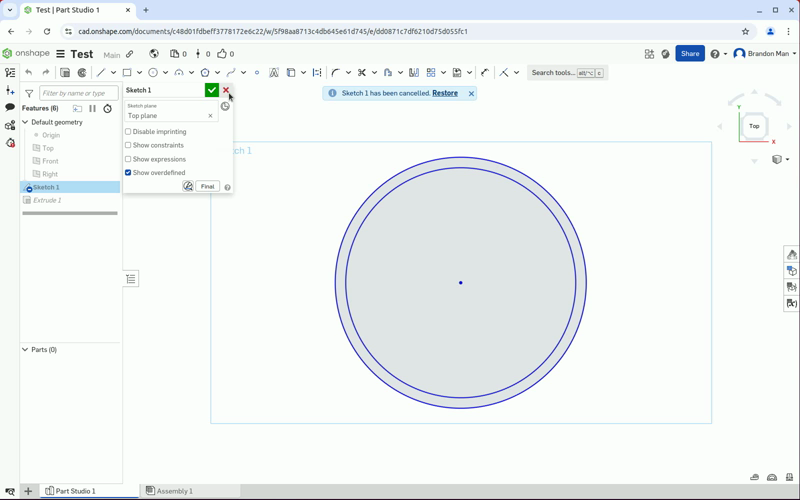
click(229, 92)
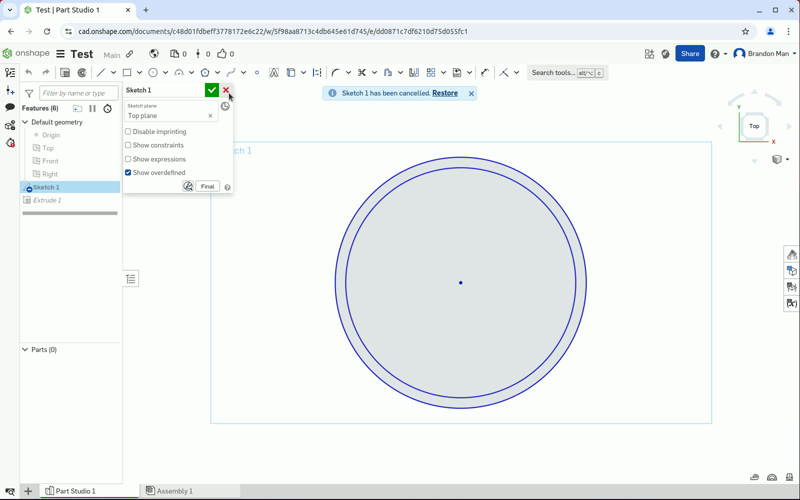
key(shift+s)
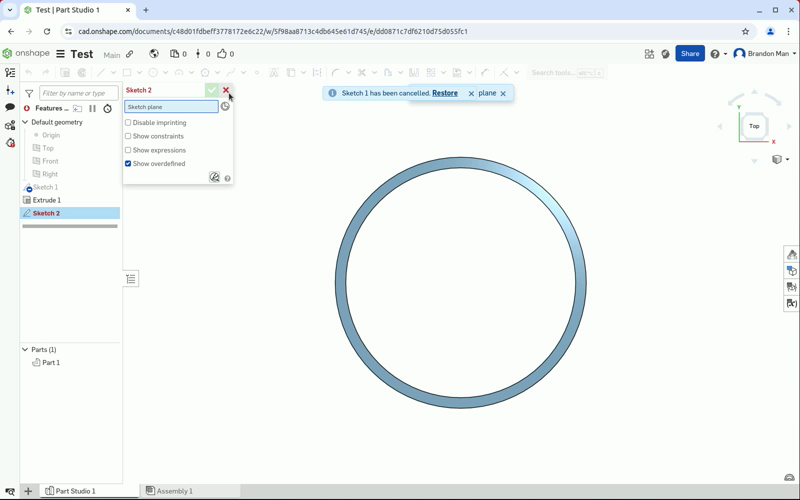
mouse_move(73, 150)
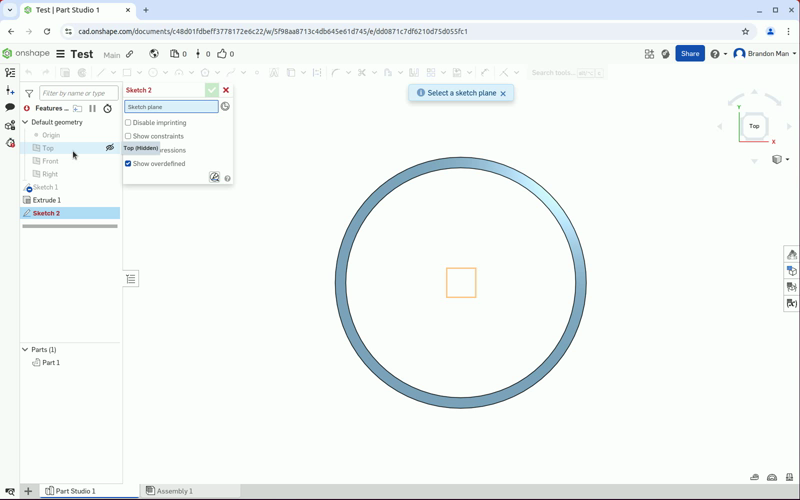
click(73, 150)
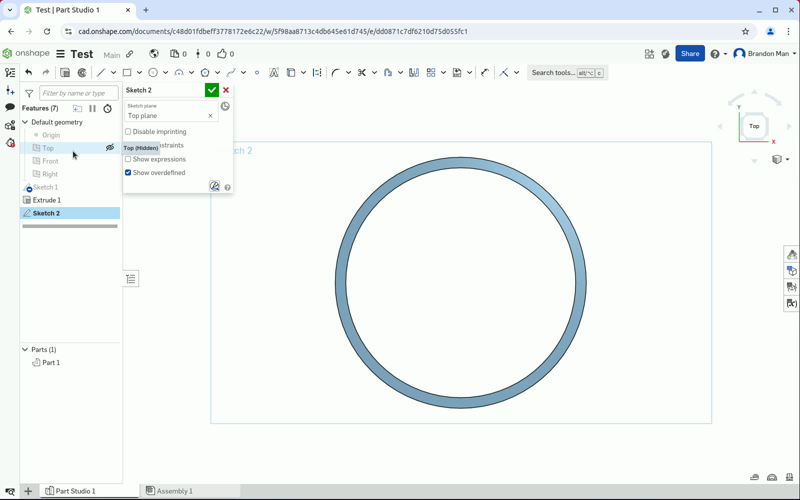
mouse_move(73, 352)
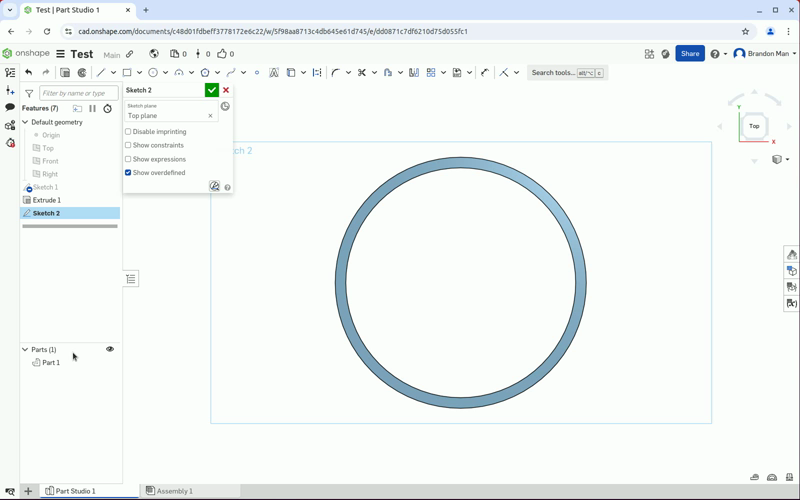
key(y)
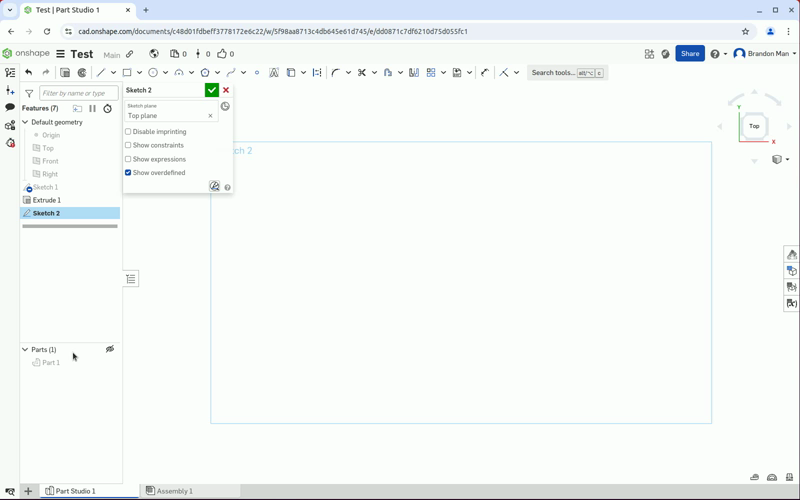
key(l)
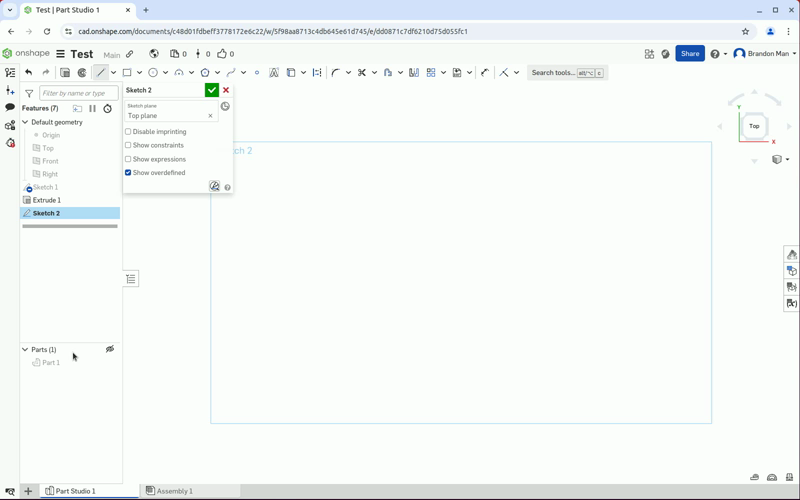
key_down(shift)
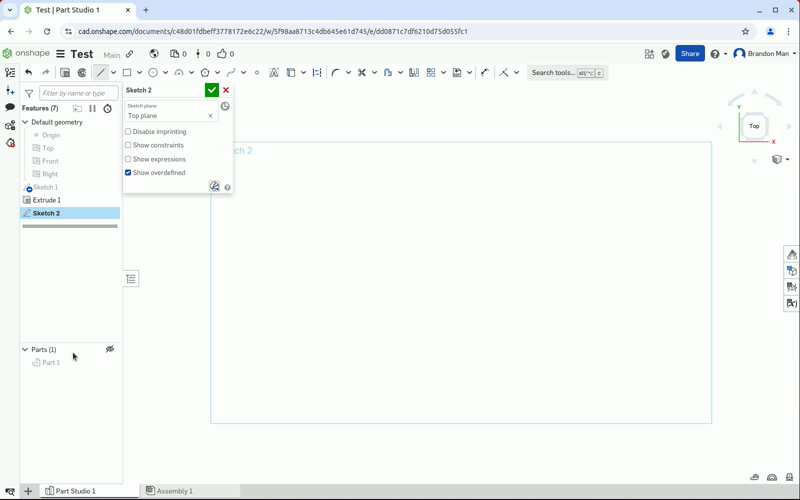
mouse_move(364, 223)
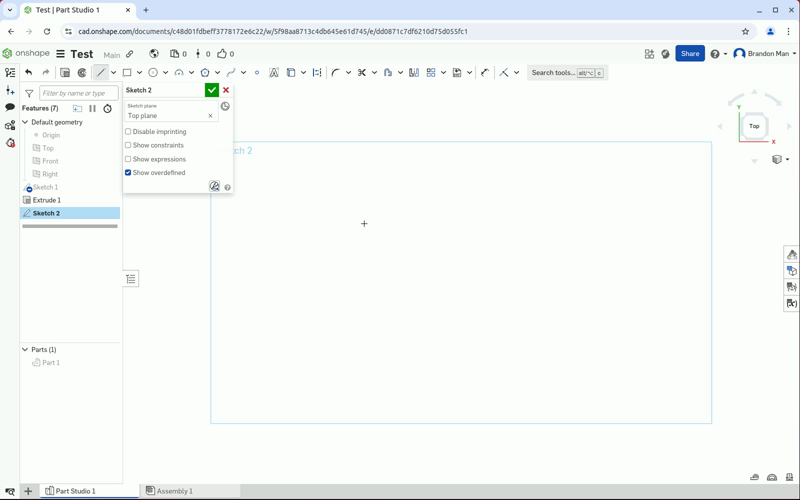
click(364, 223)
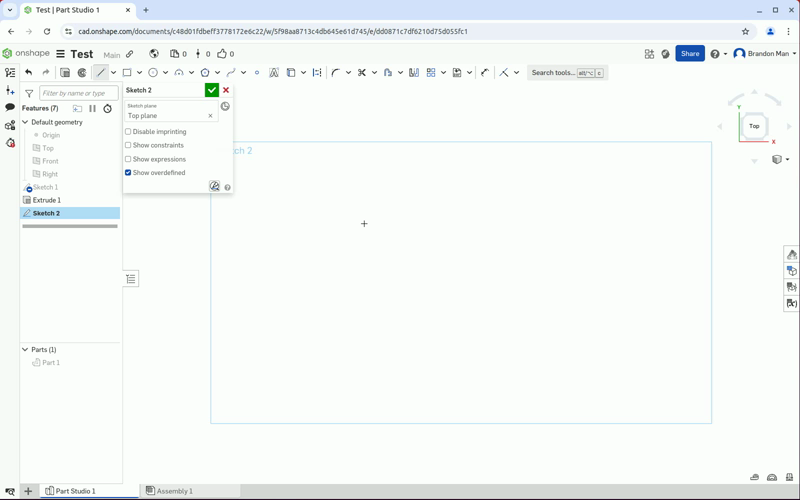
key_up(shift)
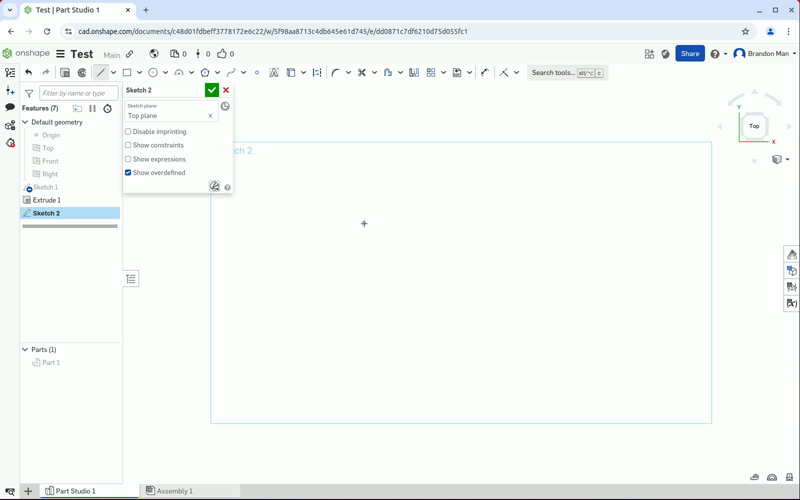
key_down(shift)
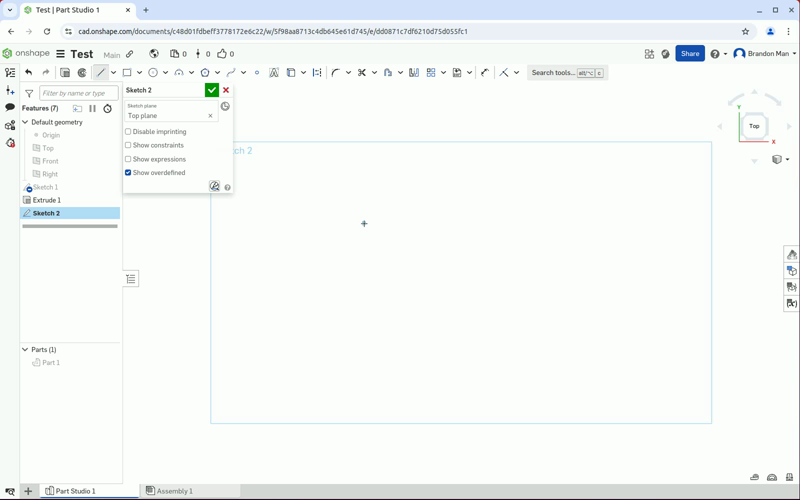
mouse_move(373, 354)
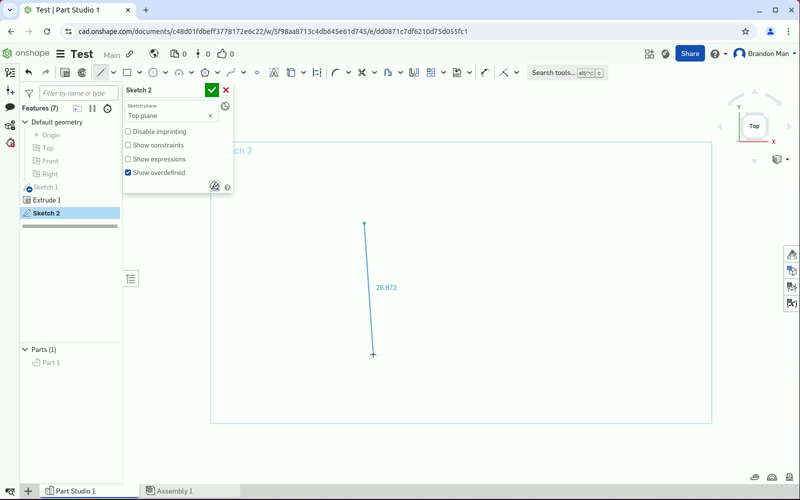
click(373, 354)
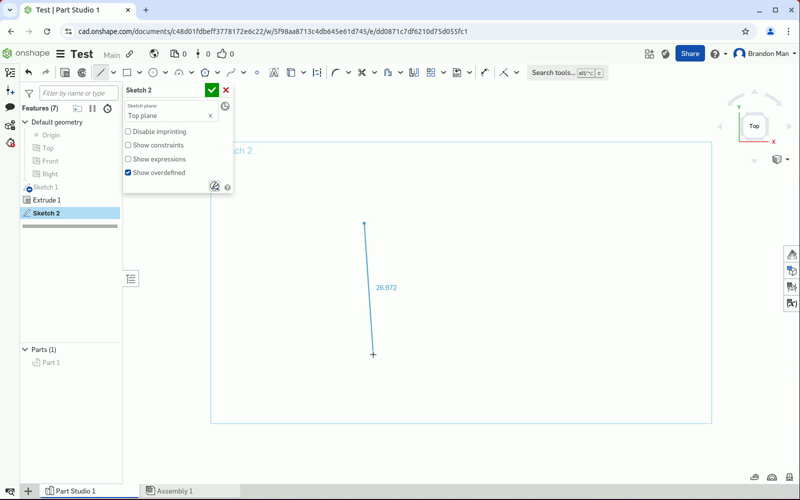
key_up(shift)
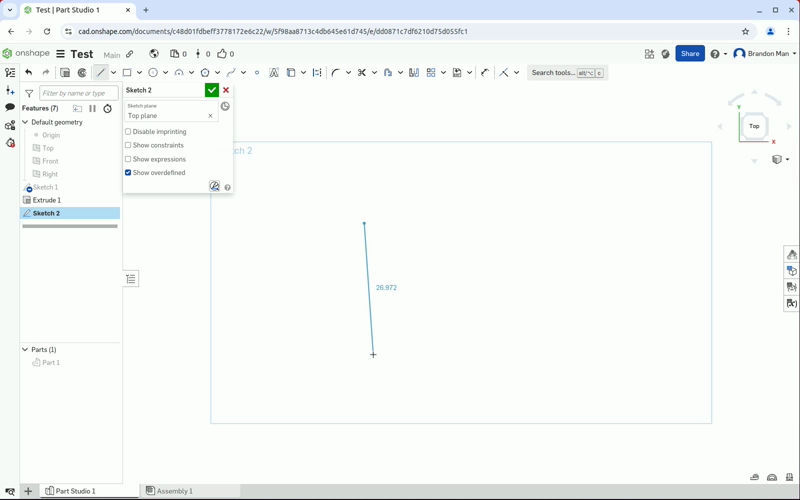
key_down(shift)
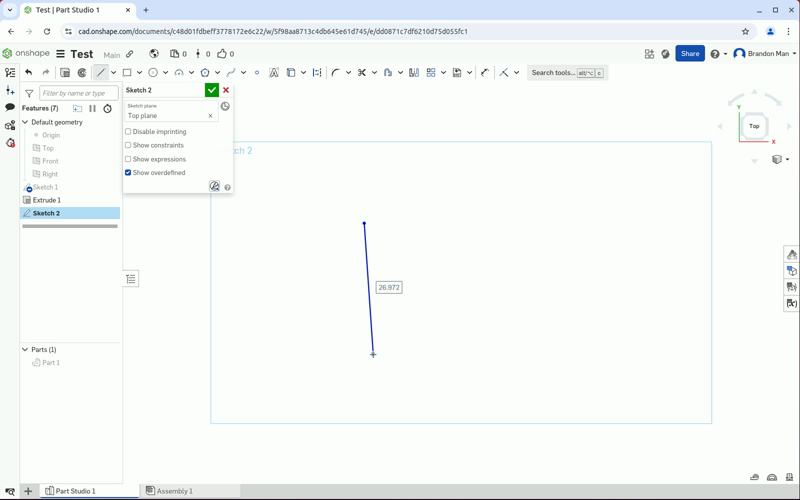
mouse_move(502, 387)
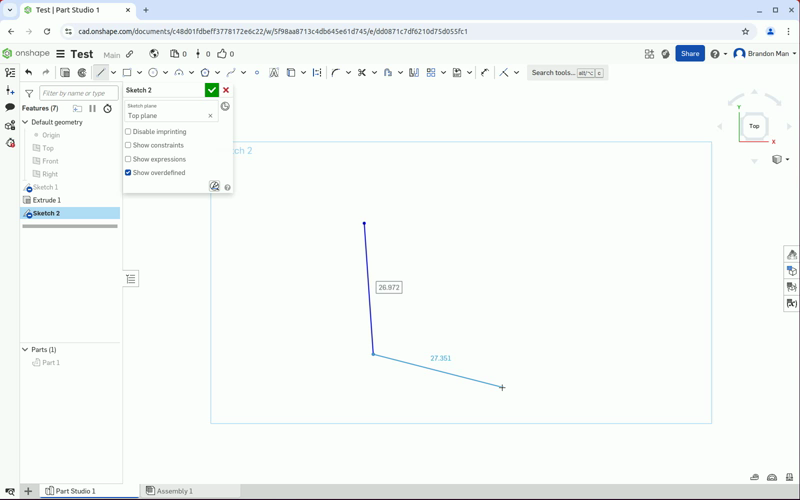
click(502, 387)
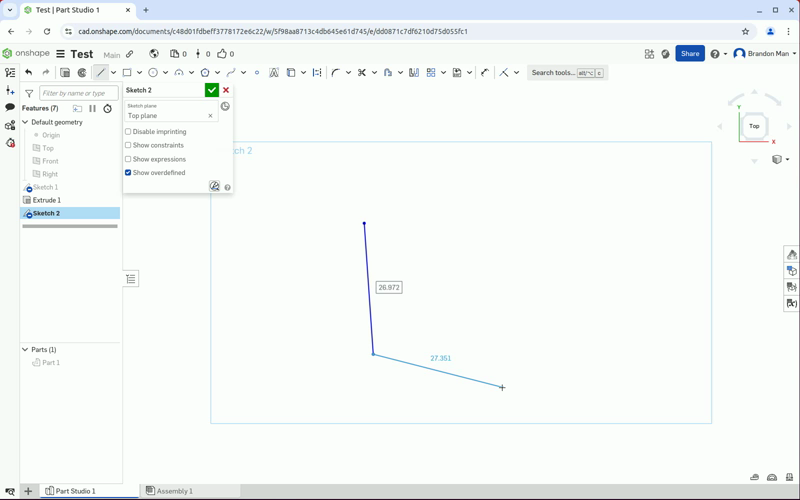
key_up(shift)
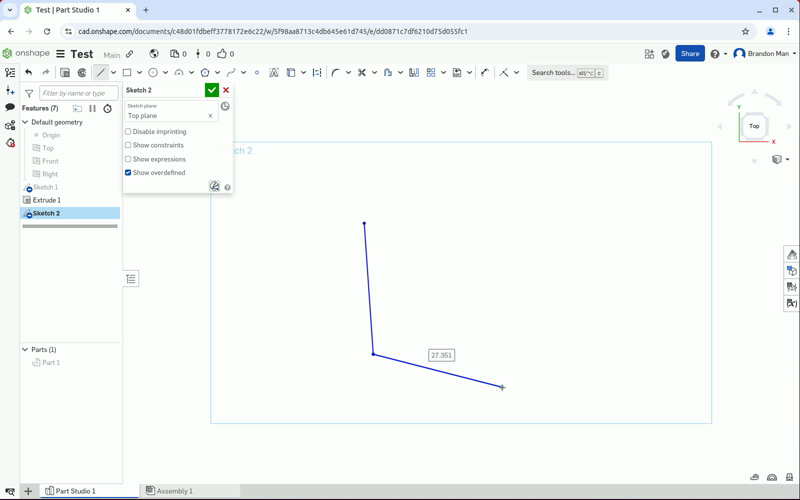
key_down(shift)
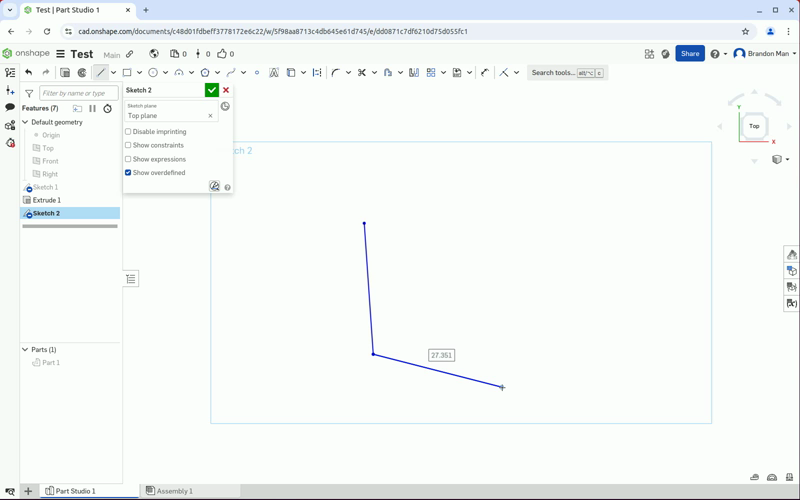
mouse_move(572, 275)
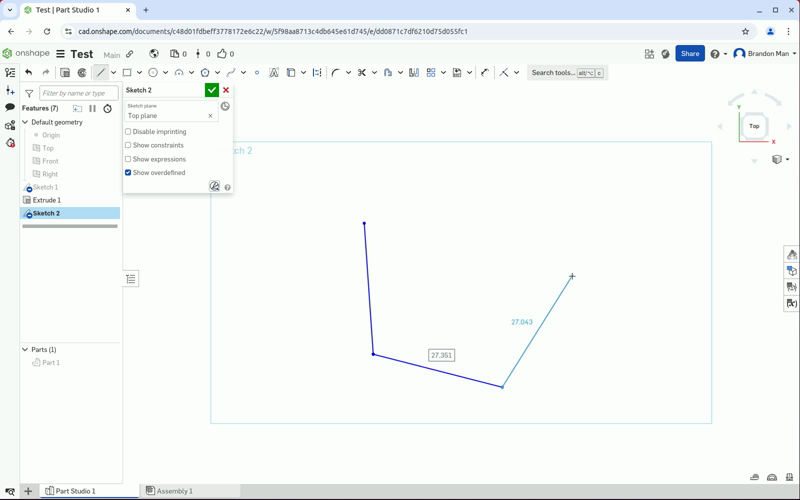
click(572, 275)
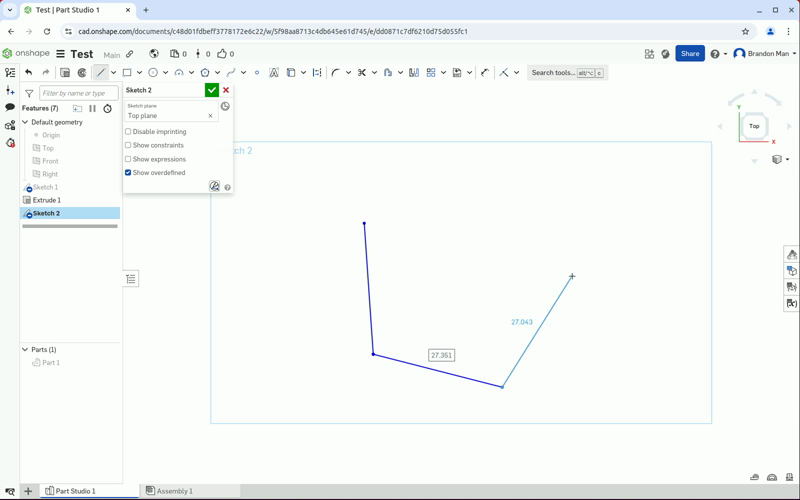
key_up(shift)
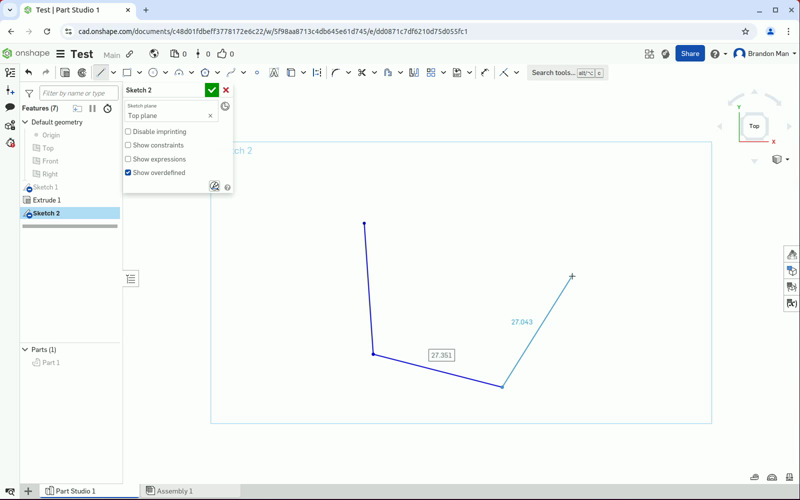
key_down(shift)
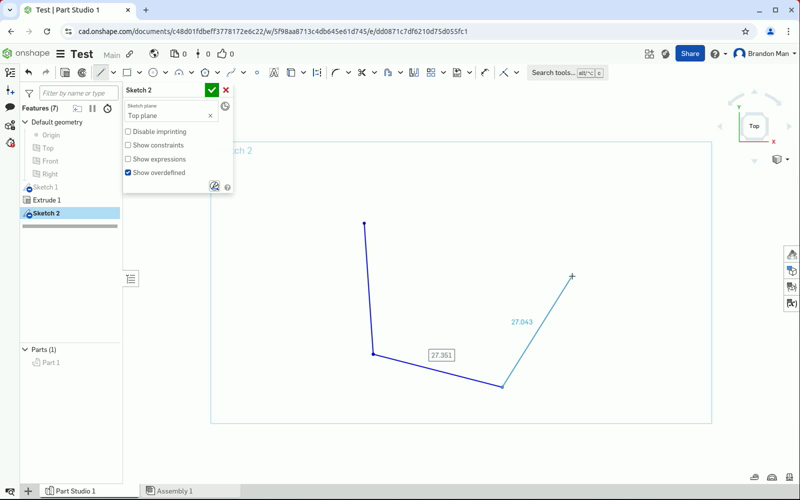
mouse_move(486, 172)
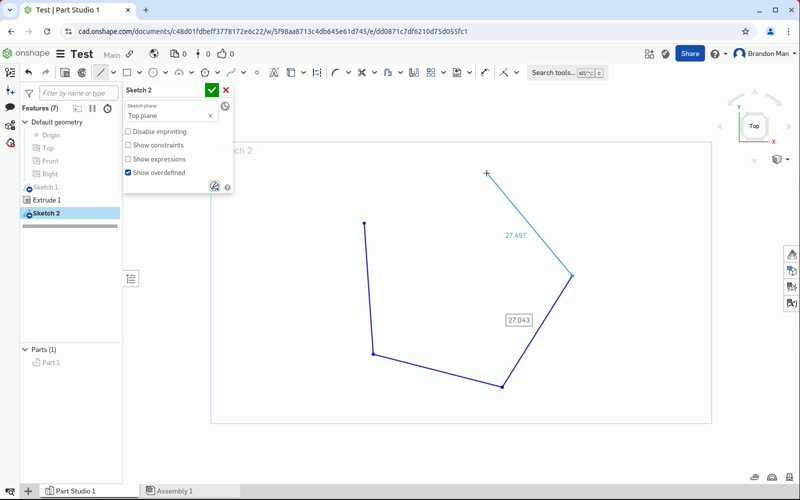
click(486, 172)
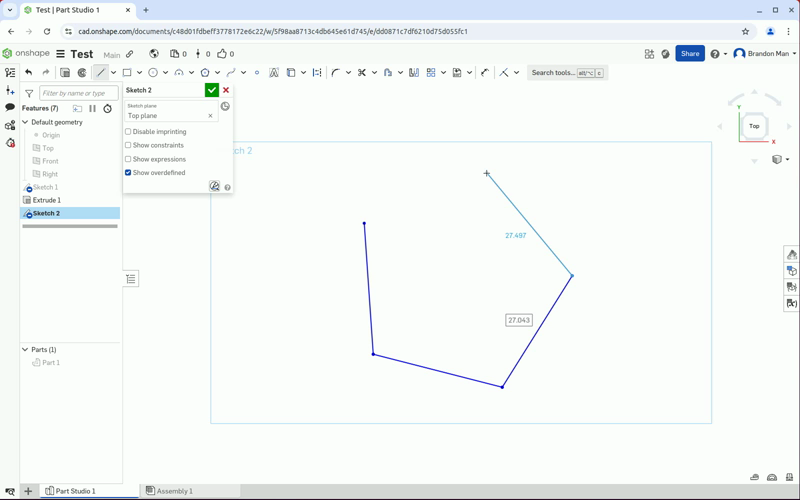
key_up(shift)
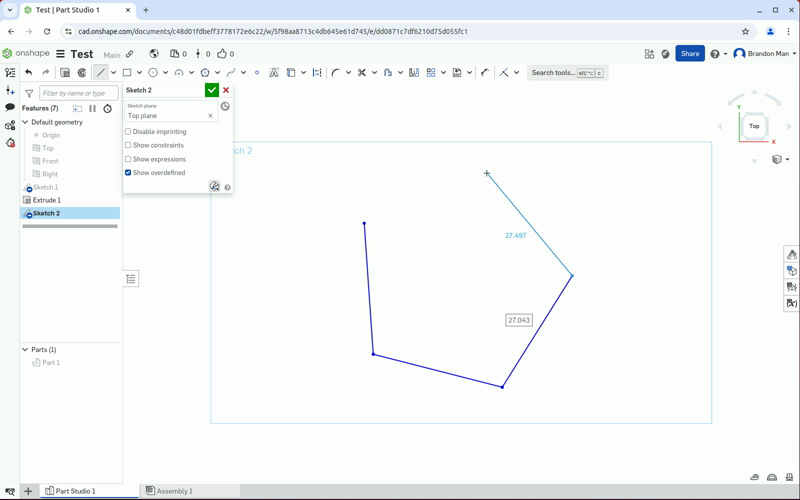
key_down(shift)
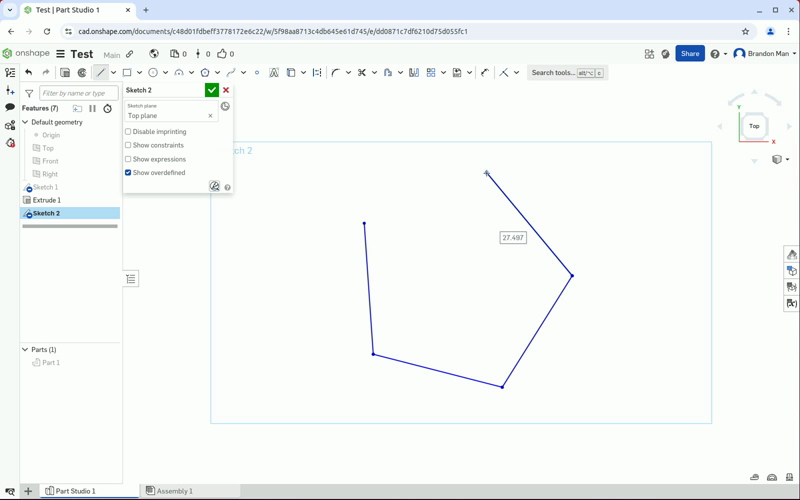
mouse_move(364, 223)
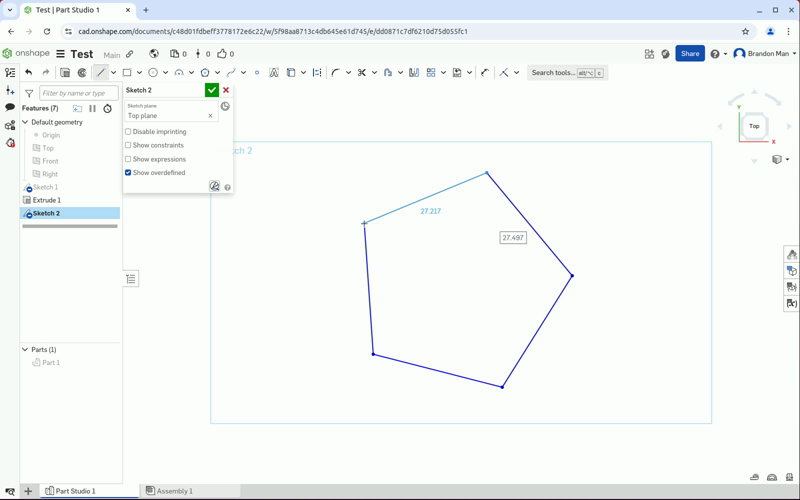
key_up(shift)
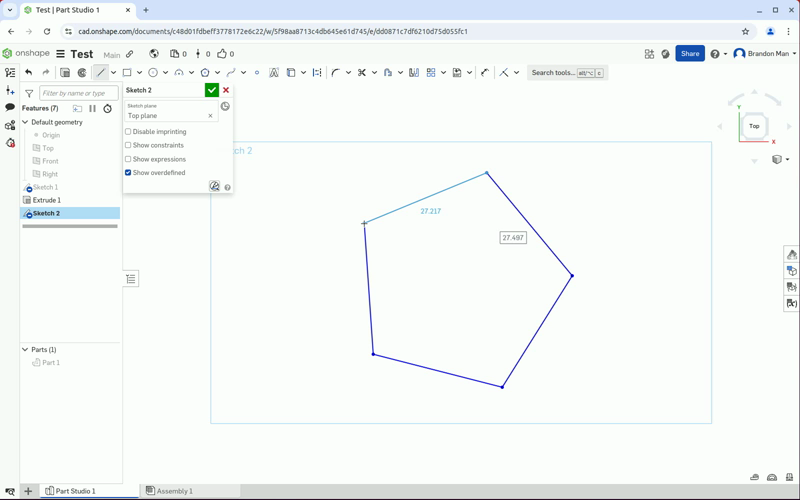
click(364, 223)
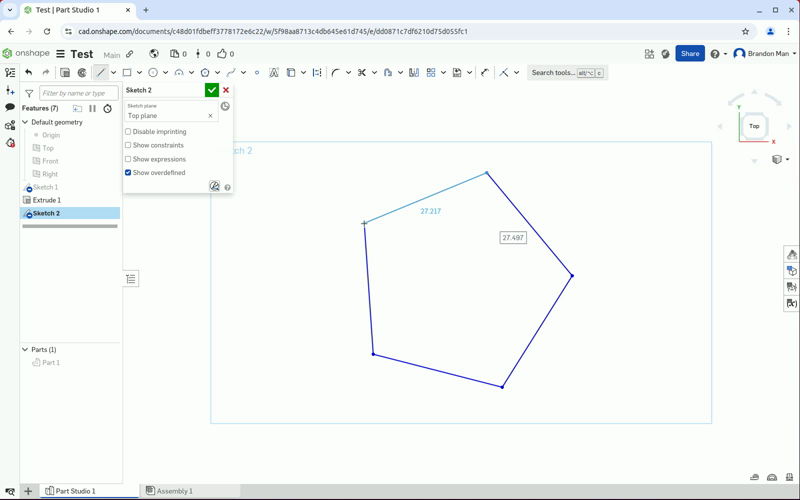
key(esc)
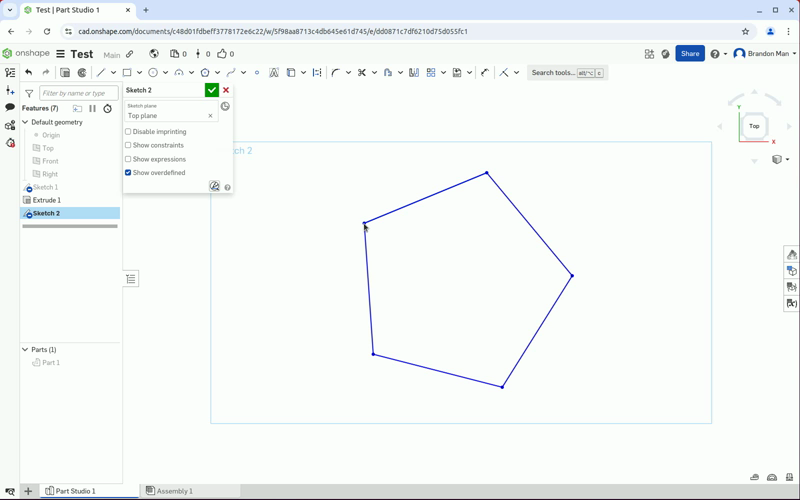
key(l)
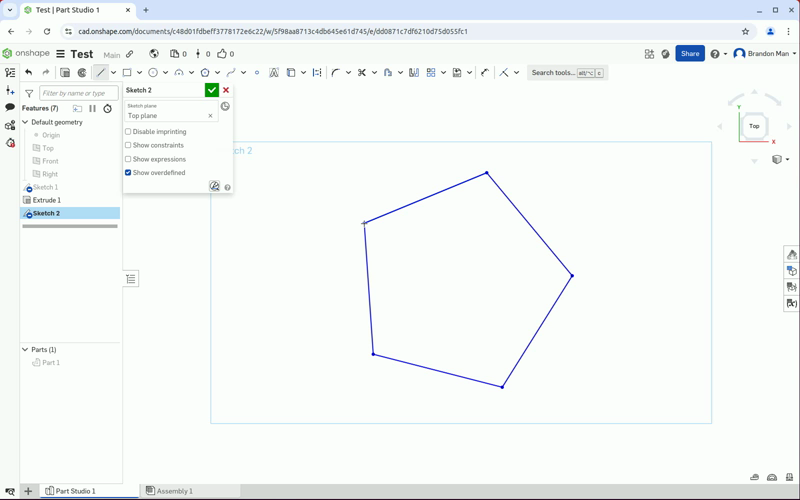
key_down(shift)
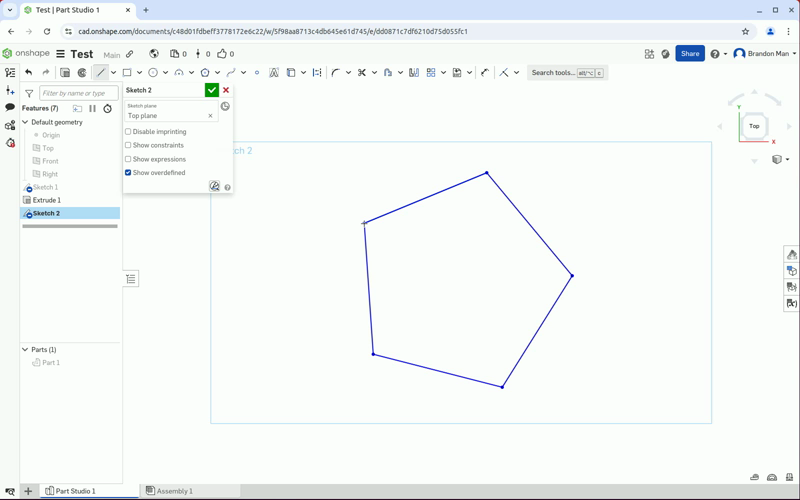
mouse_move(384, 295)
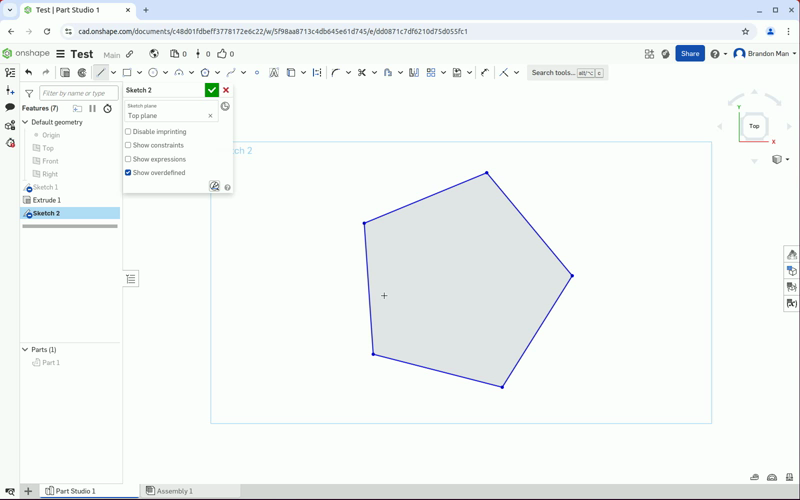
click(384, 295)
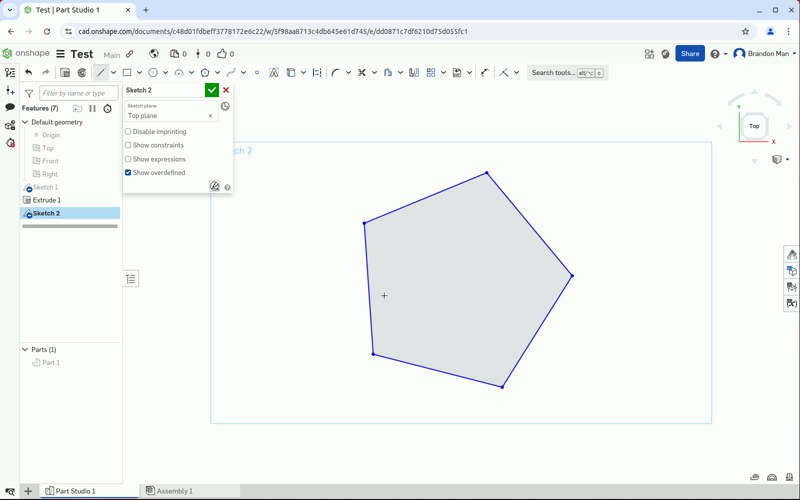
key_up(shift)
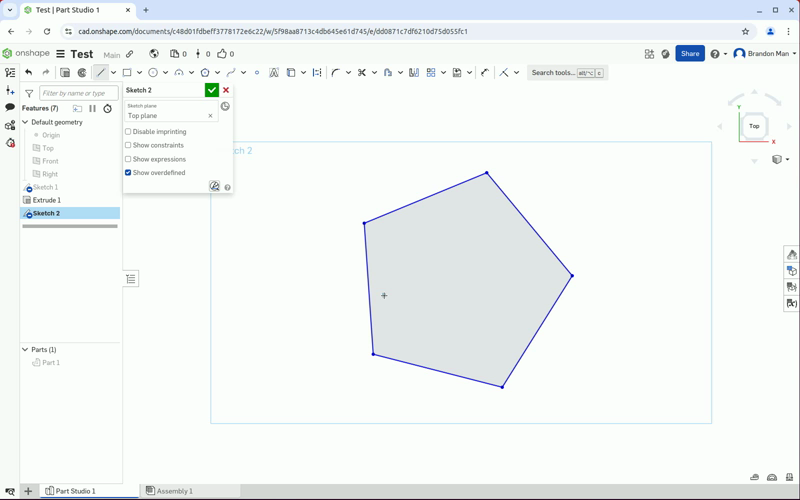
key_down(shift)
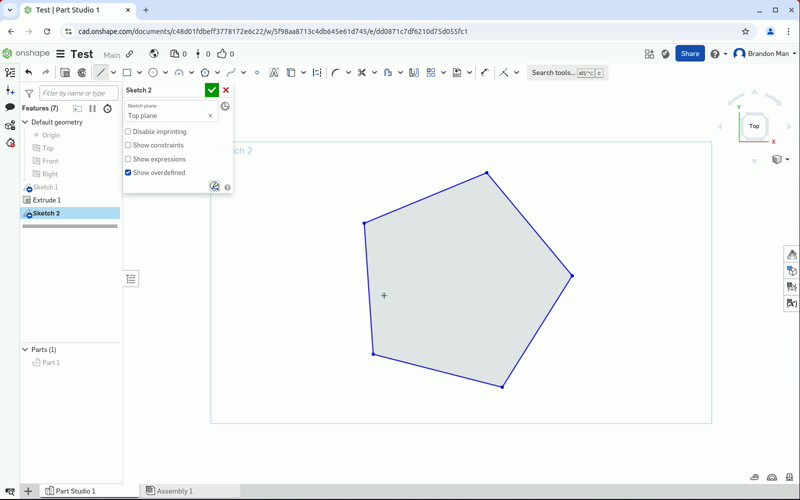
mouse_move(414, 295)
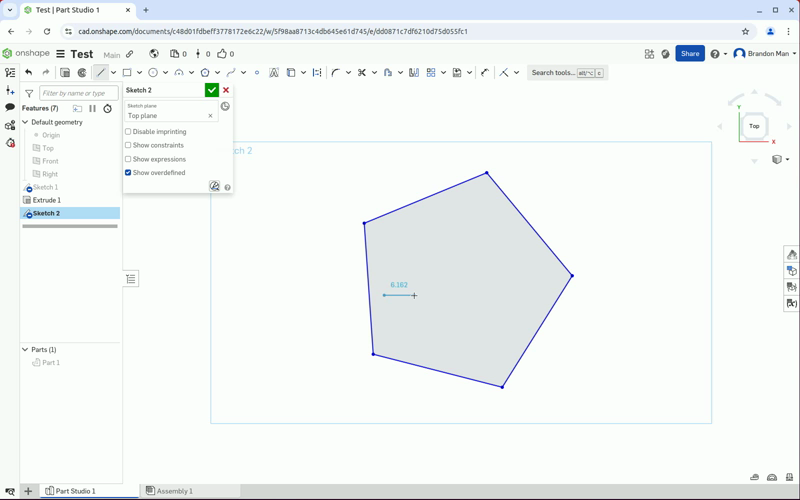
mouse_move(404, 334)
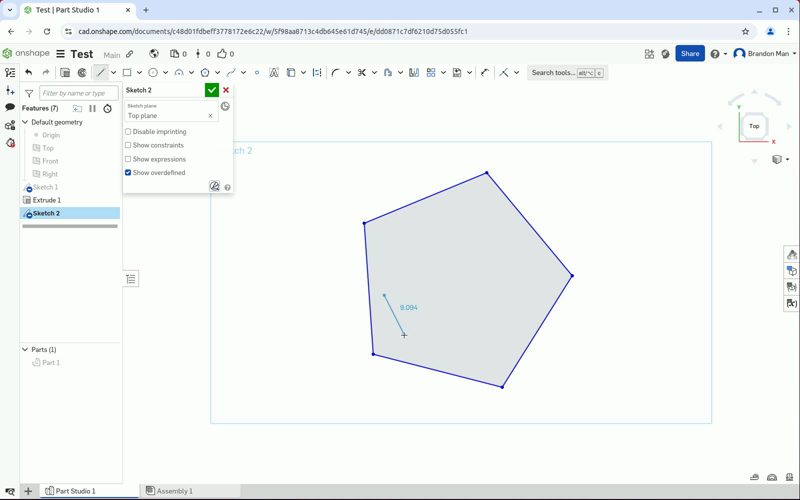
click(404, 334)
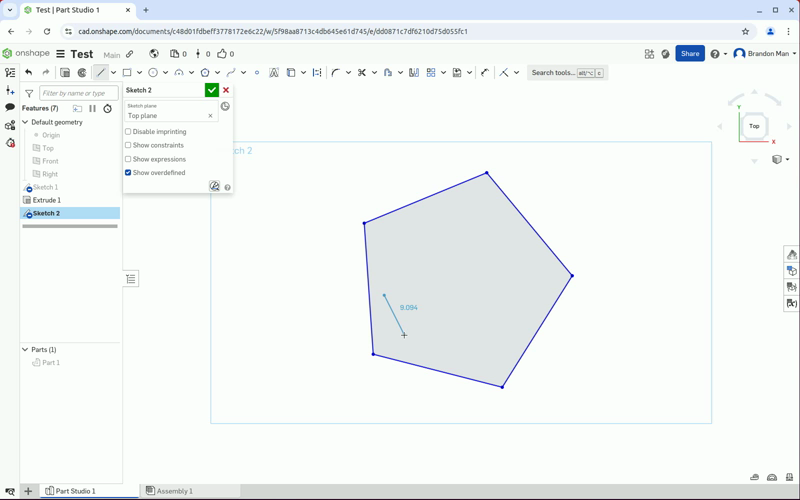
key_up(shift)
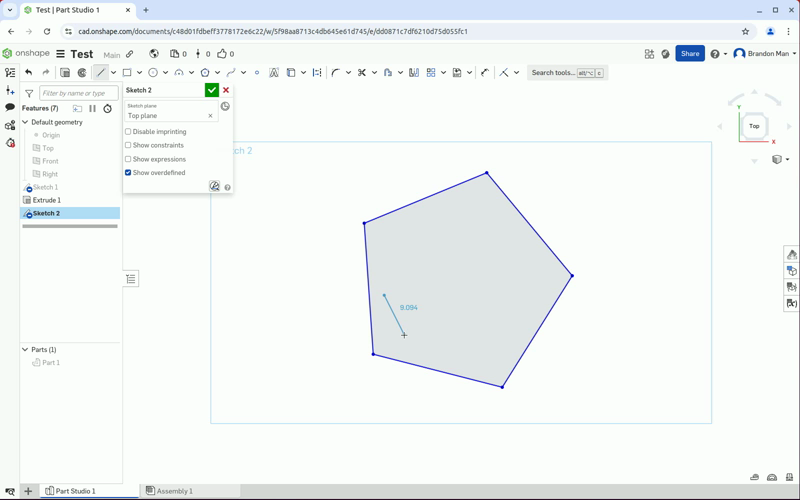
key_down(shift)
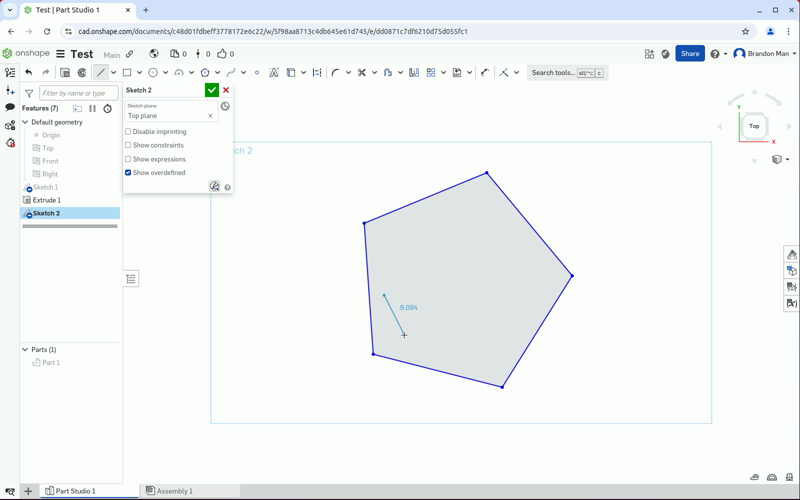
mouse_move(434, 334)
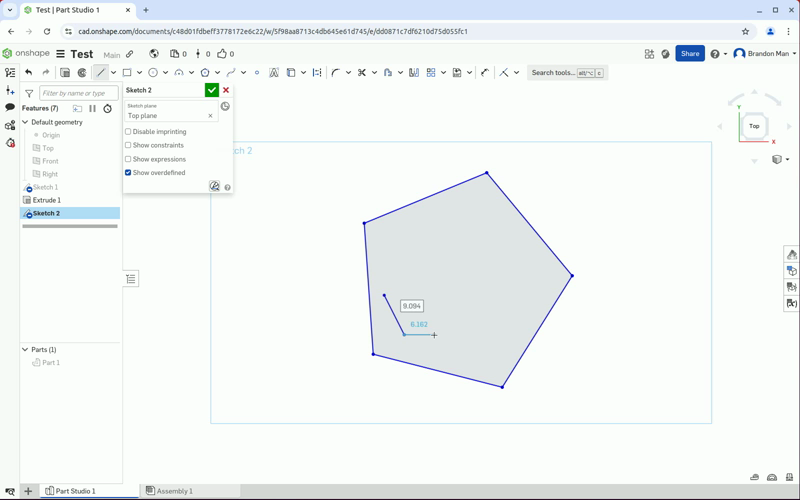
mouse_move(440, 356)
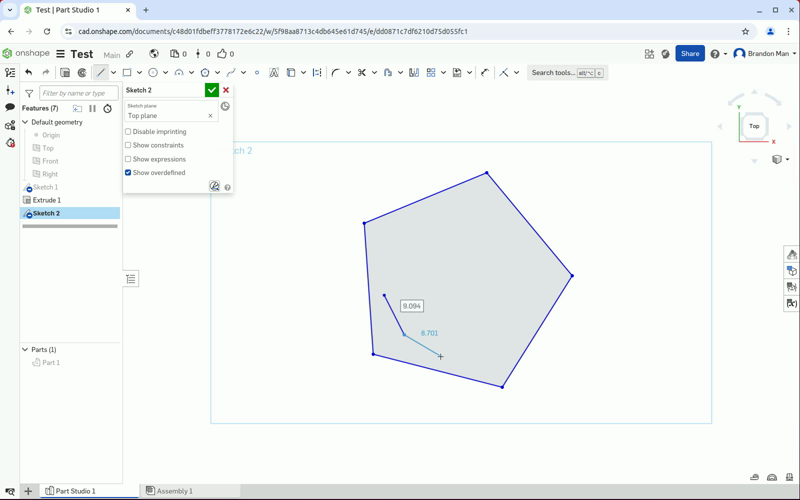
click(440, 356)
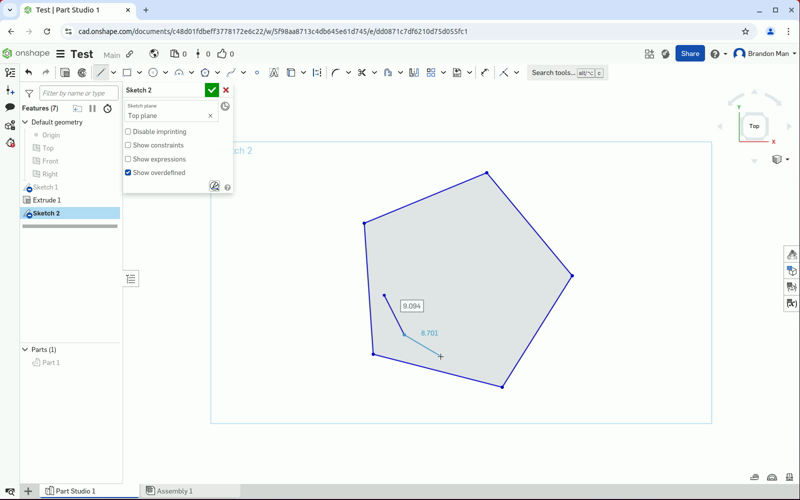
key_up(shift)
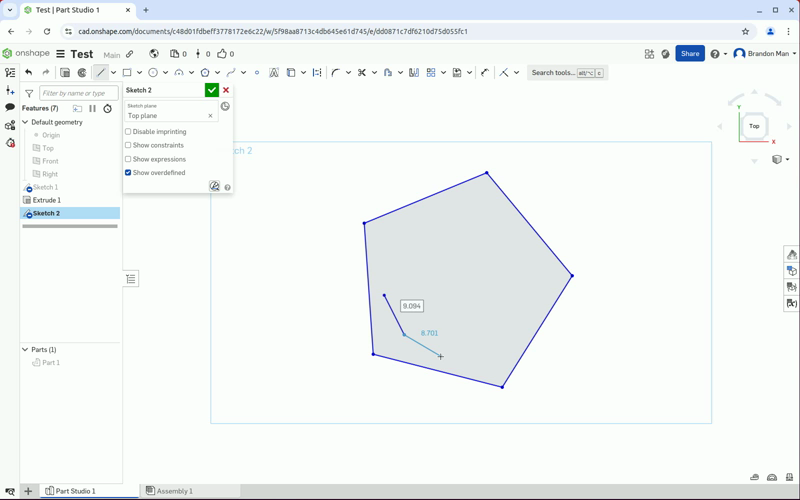
key_down(shift)
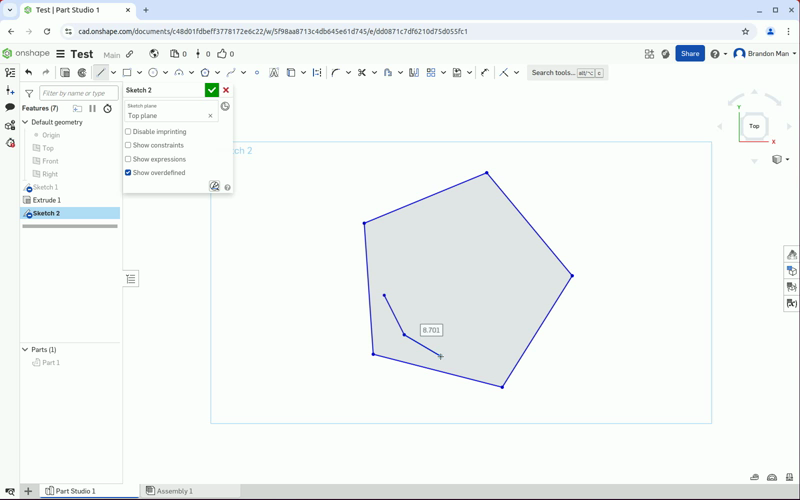
mouse_move(470, 356)
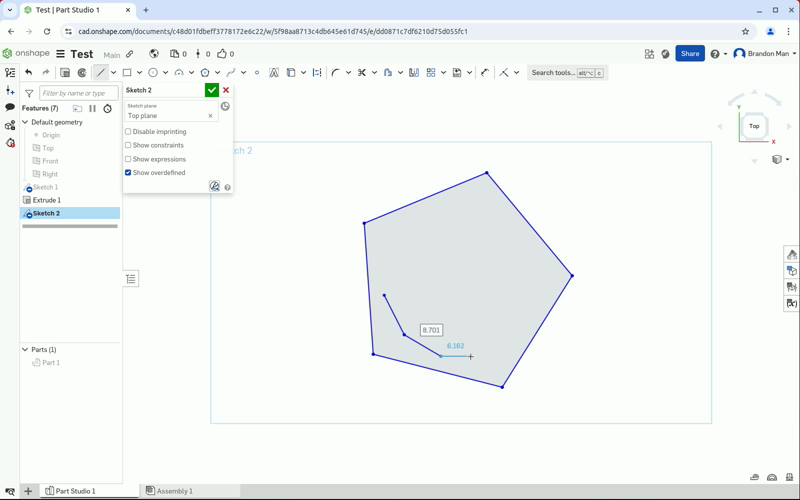
mouse_move(484, 354)
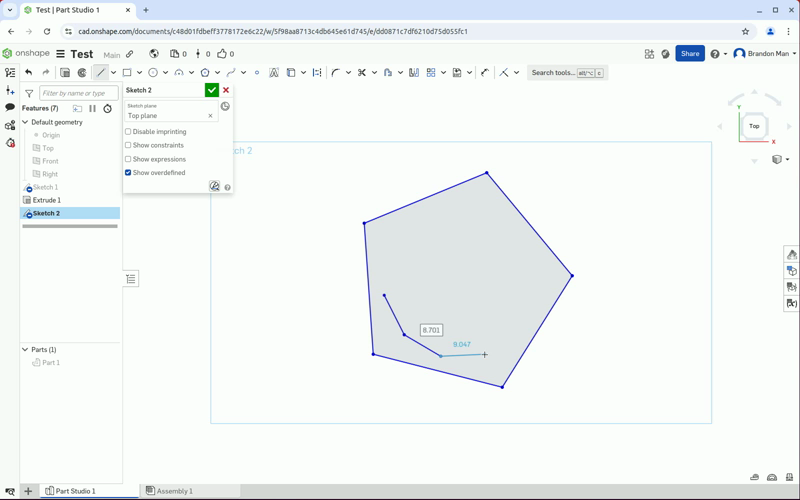
click(484, 354)
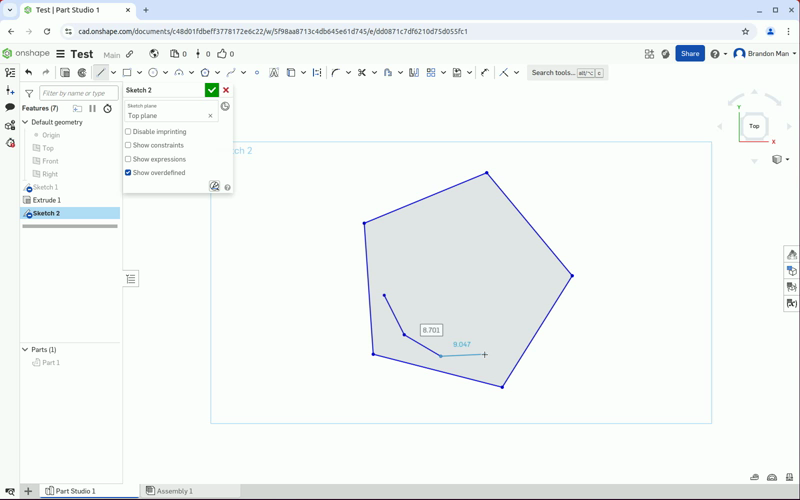
key_up(shift)
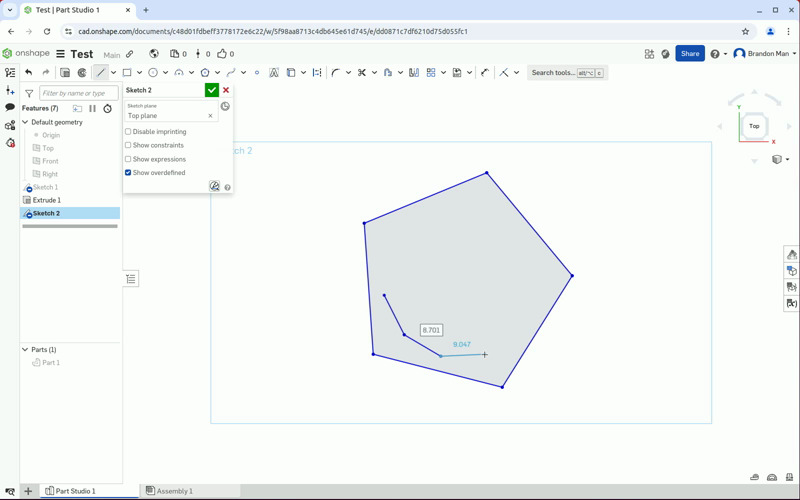
key_down(shift)
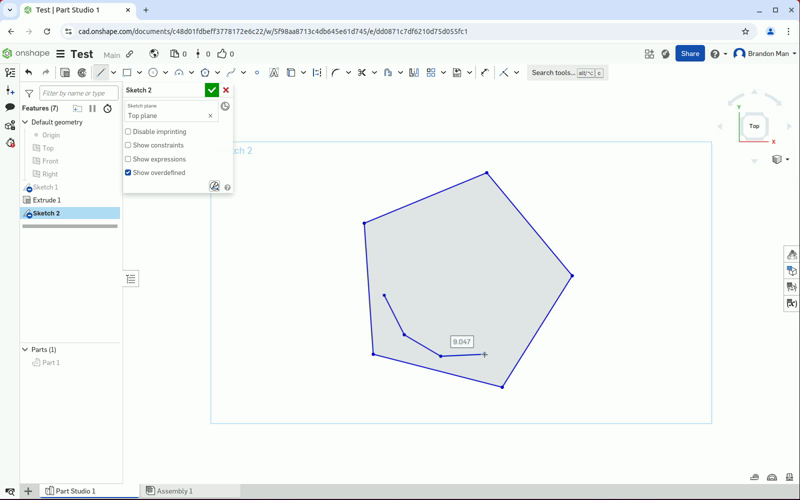
mouse_move(514, 354)
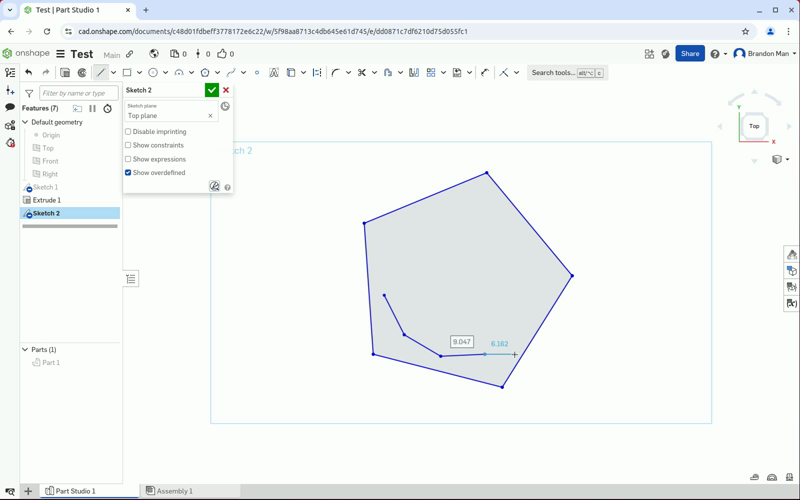
mouse_move(519, 330)
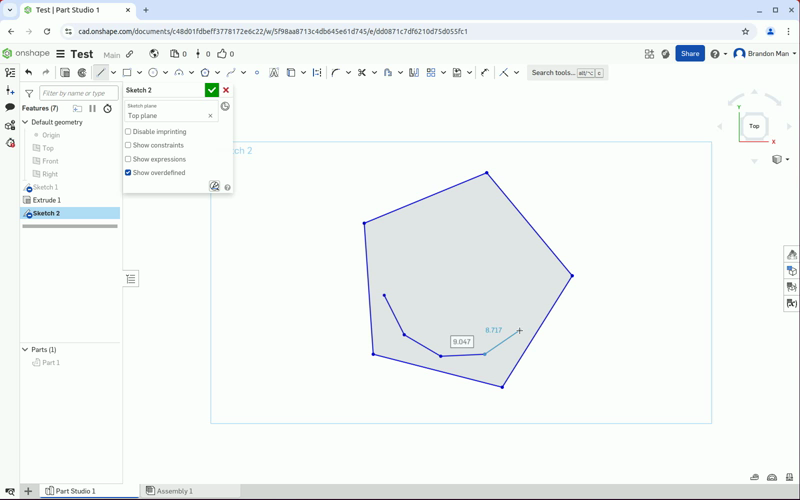
click(519, 330)
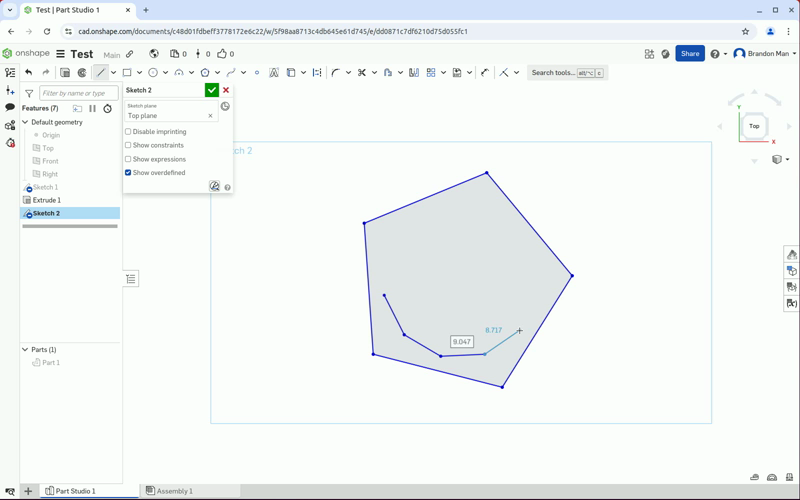
key_up(shift)
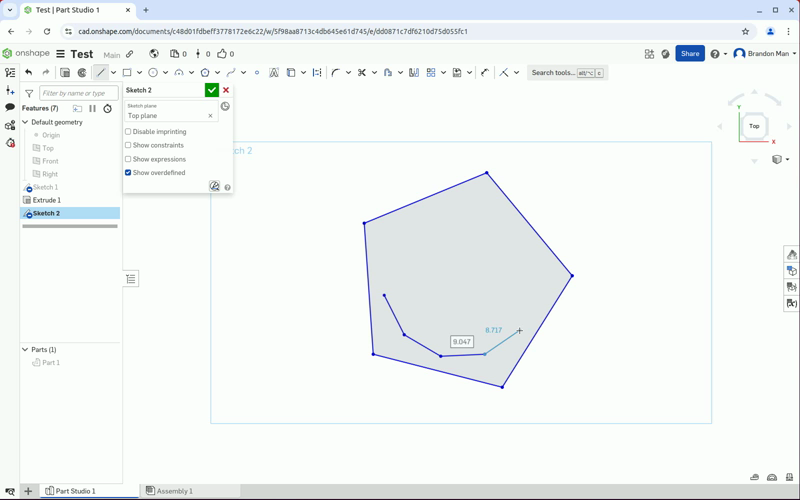
key_down(shift)
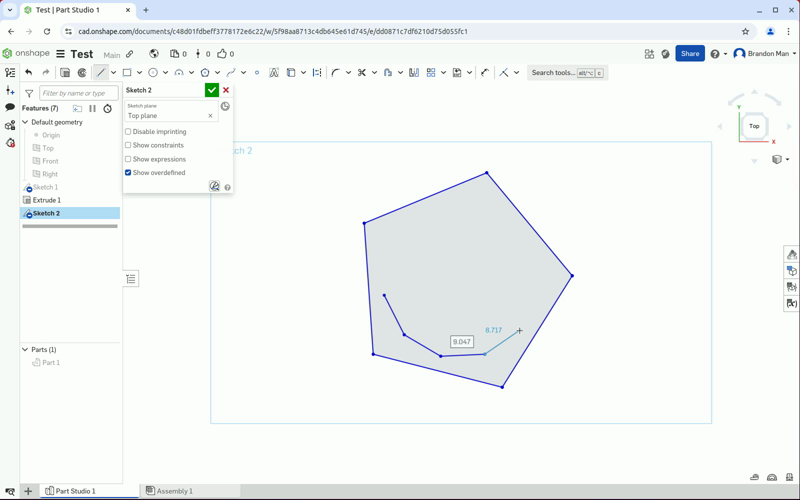
mouse_move(549, 330)
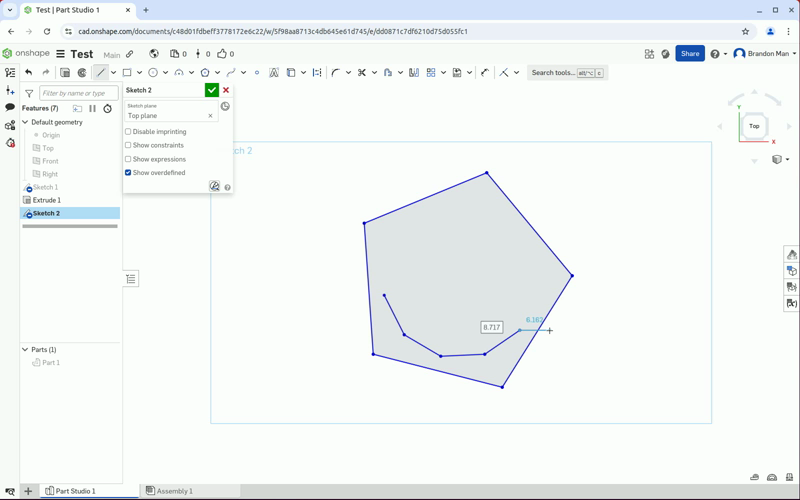
mouse_move(535, 291)
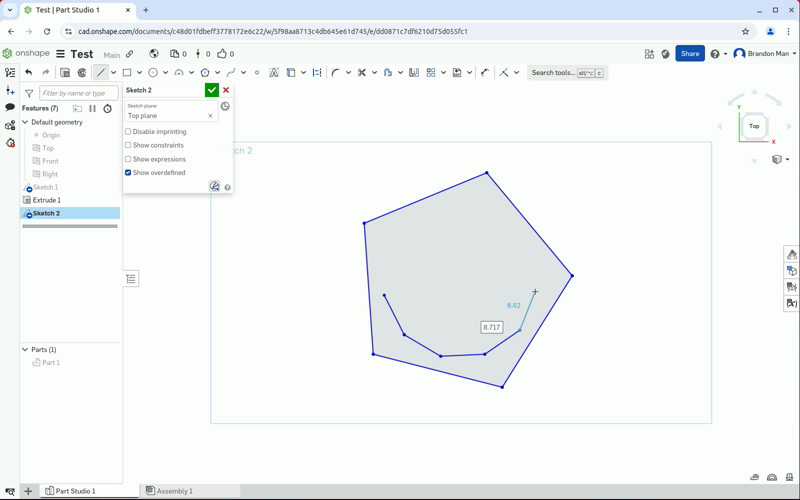
click(535, 291)
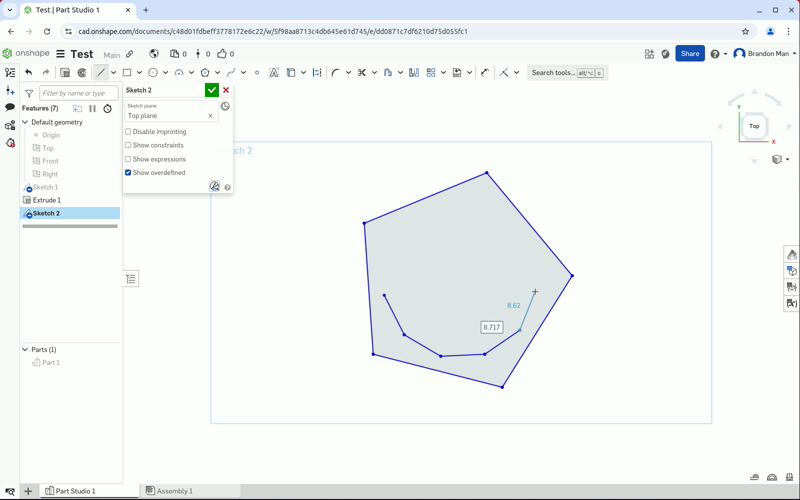
key_up(shift)
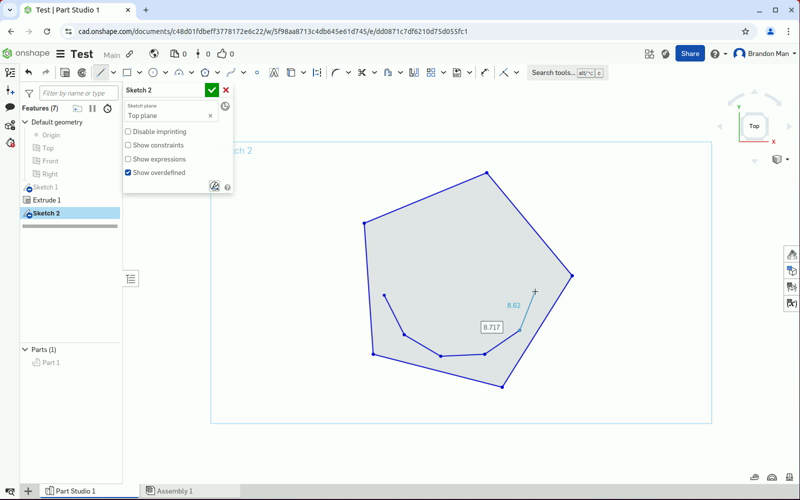
key_down(shift)
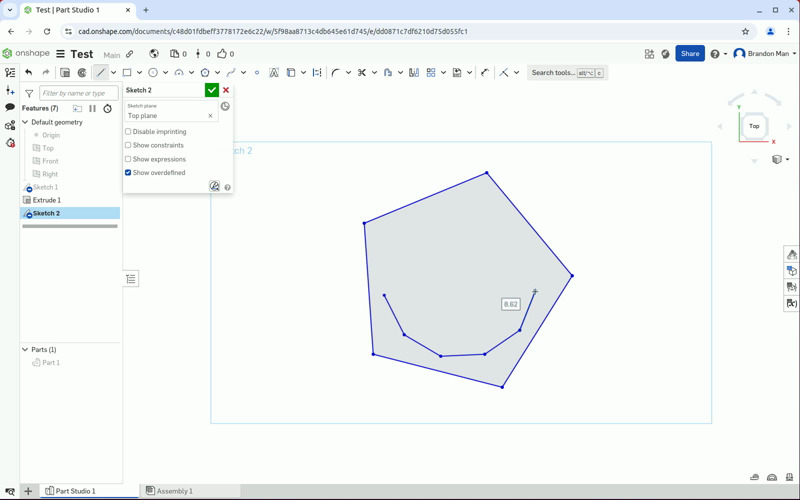
mouse_move(565, 291)
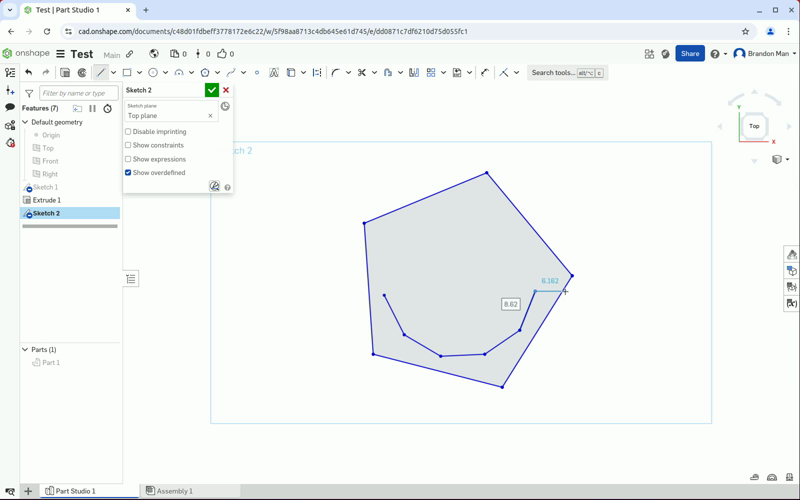
mouse_move(528, 249)
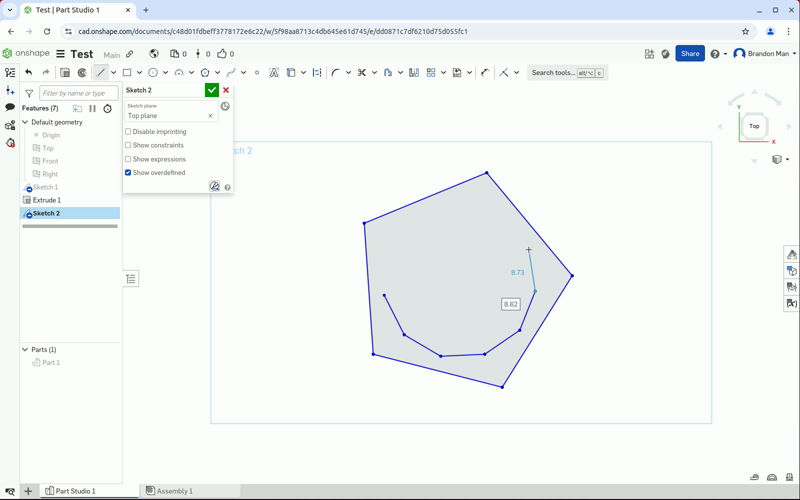
click(528, 249)
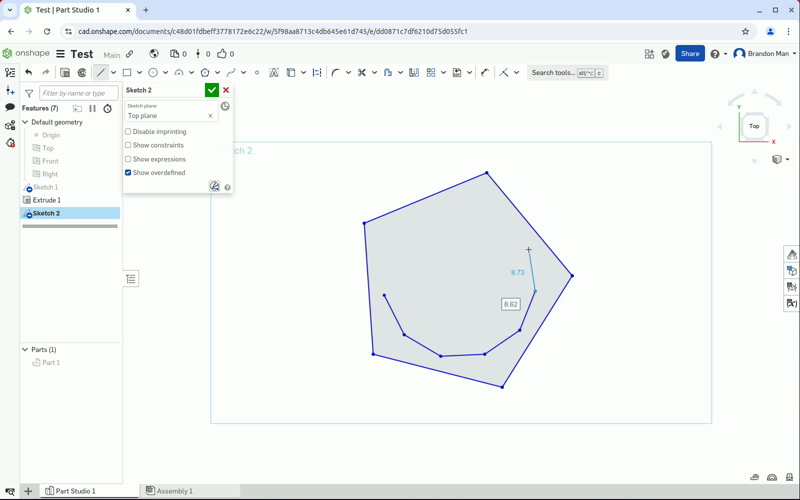
key_up(shift)
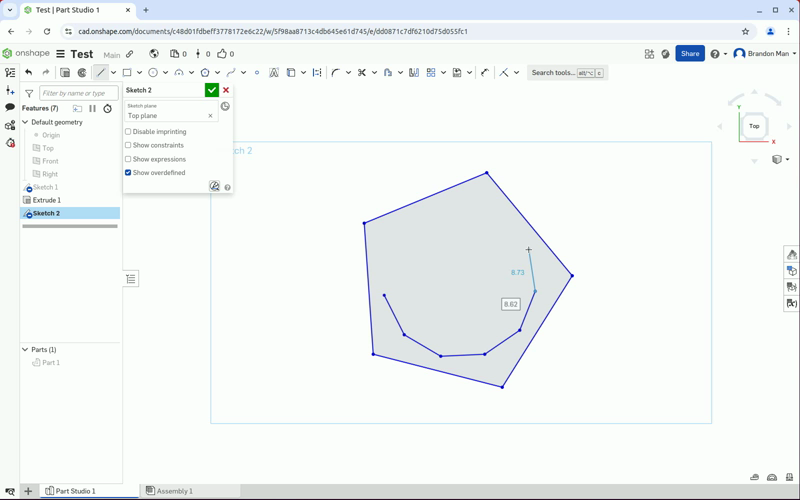
key_down(shift)
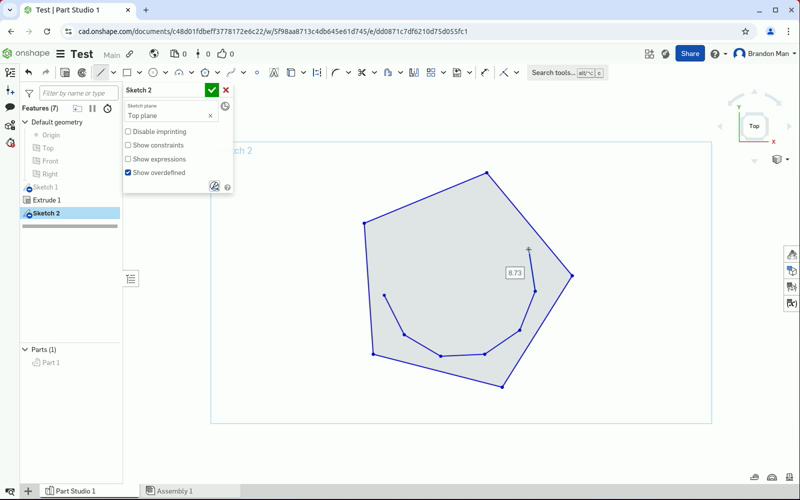
mouse_move(558, 249)
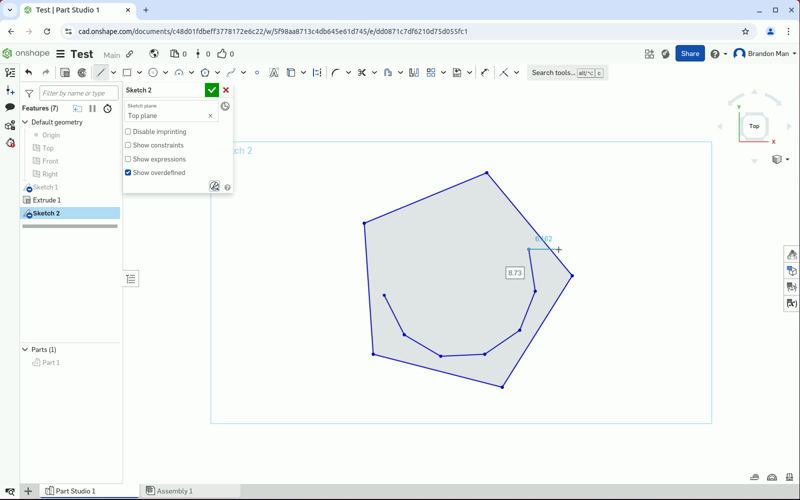
mouse_move(498, 216)
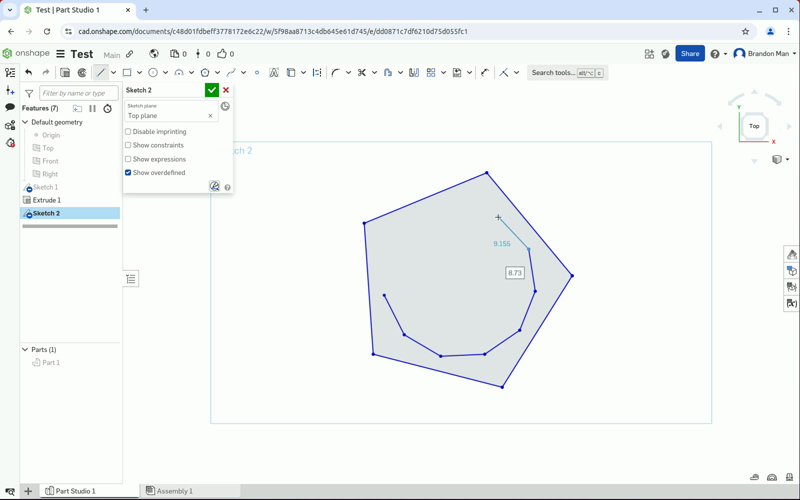
click(498, 216)
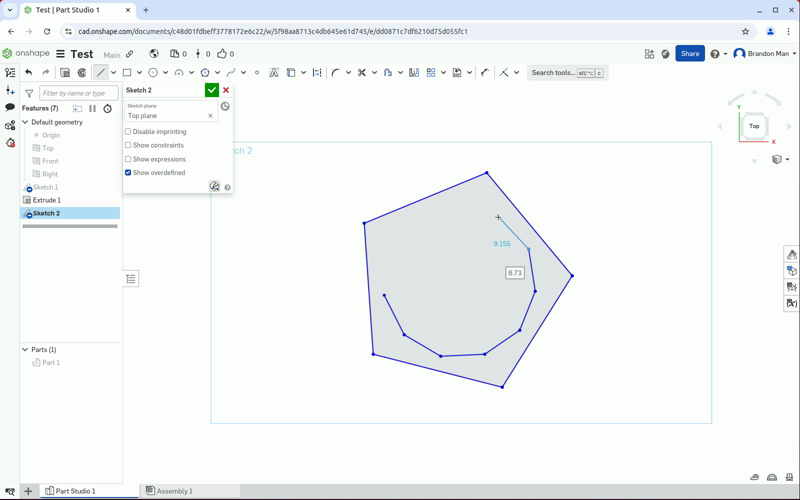
key_up(shift)
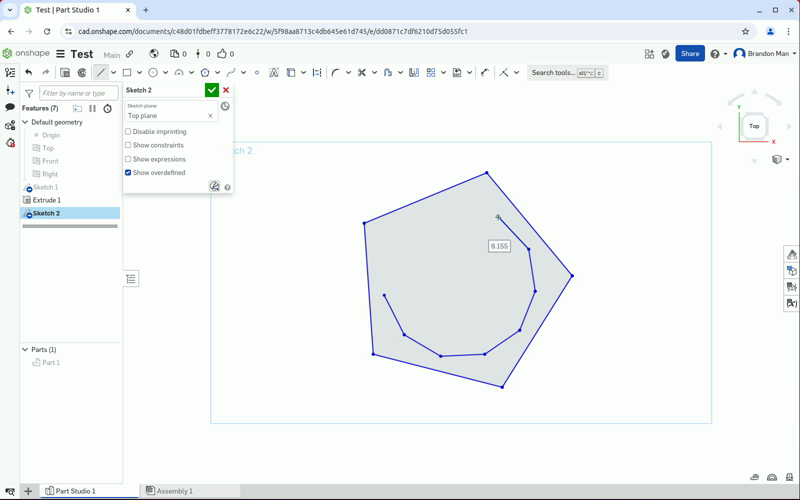
key_down(shift)
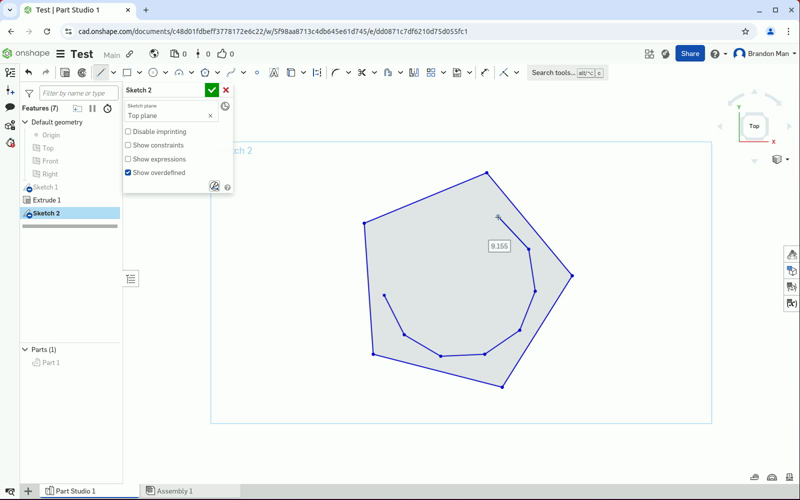
mouse_move(528, 216)
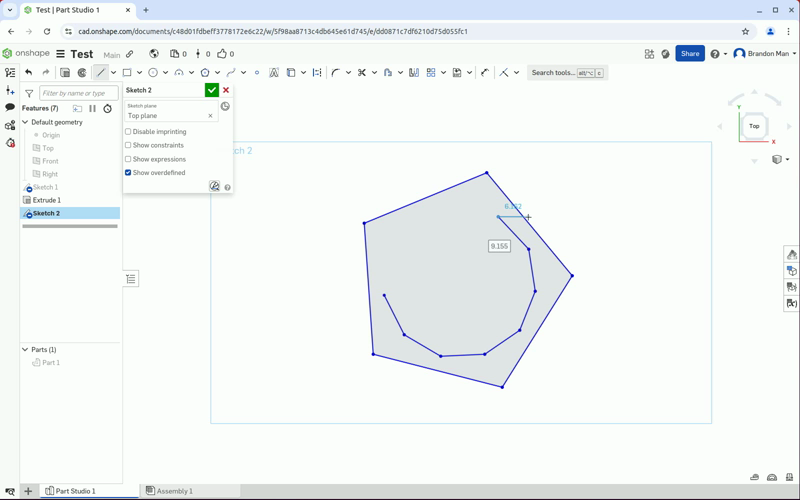
mouse_move(456, 205)
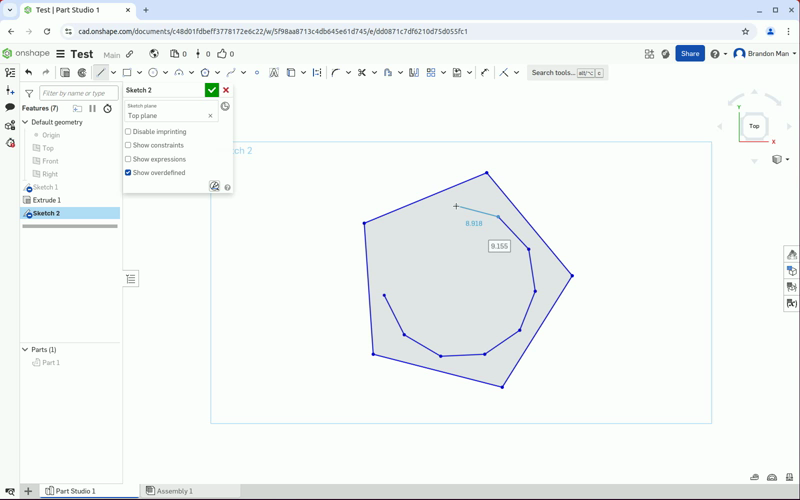
click(456, 205)
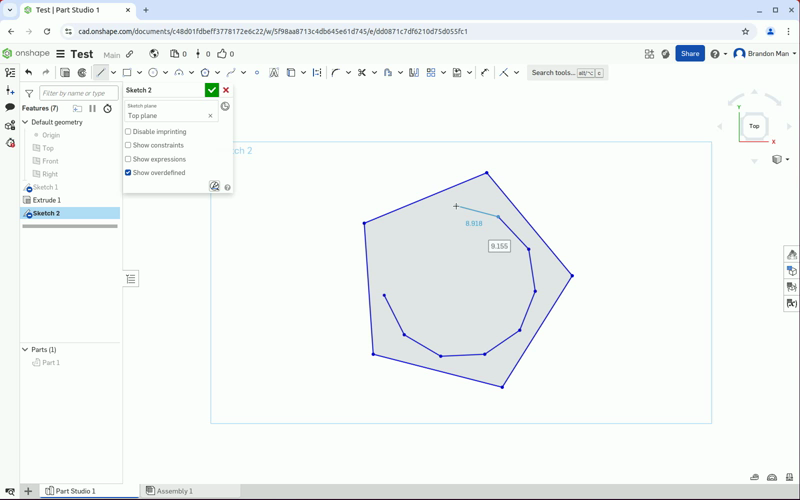
key_up(shift)
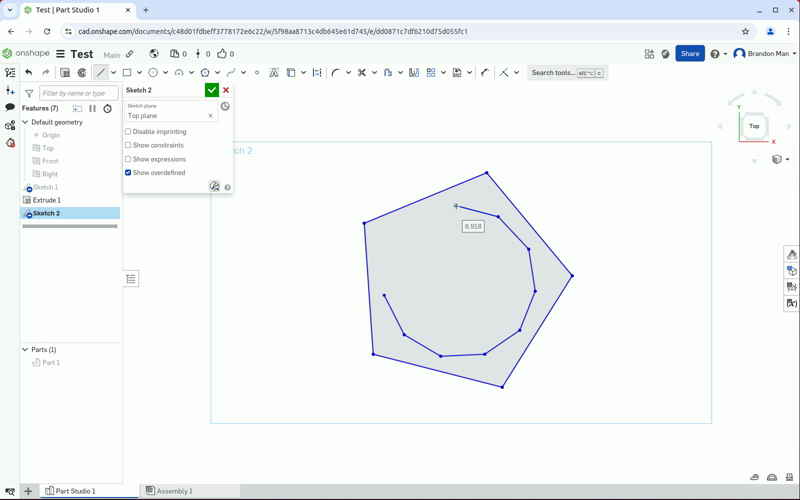
key_down(shift)
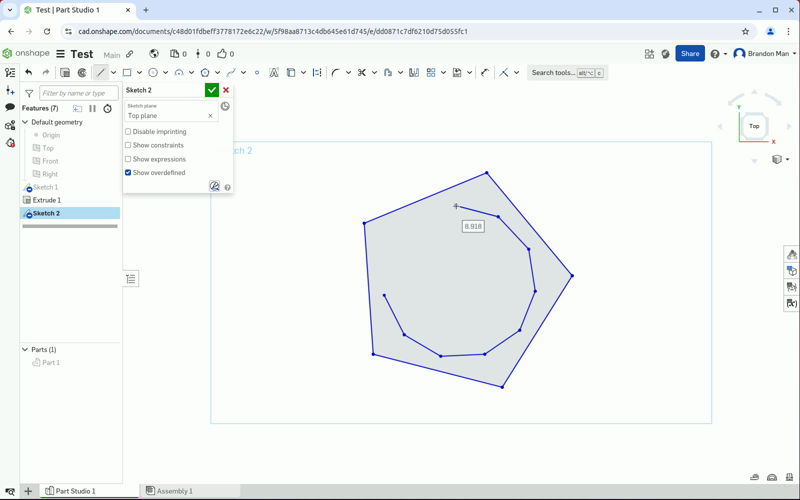
mouse_move(486, 205)
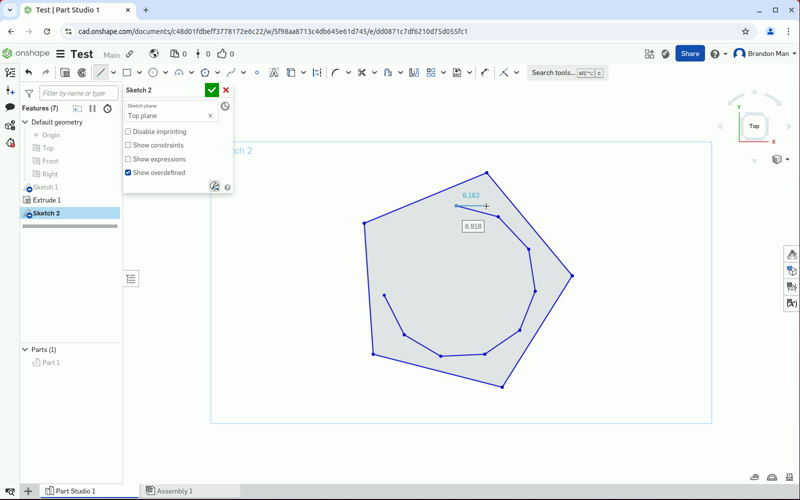
mouse_move(416, 221)
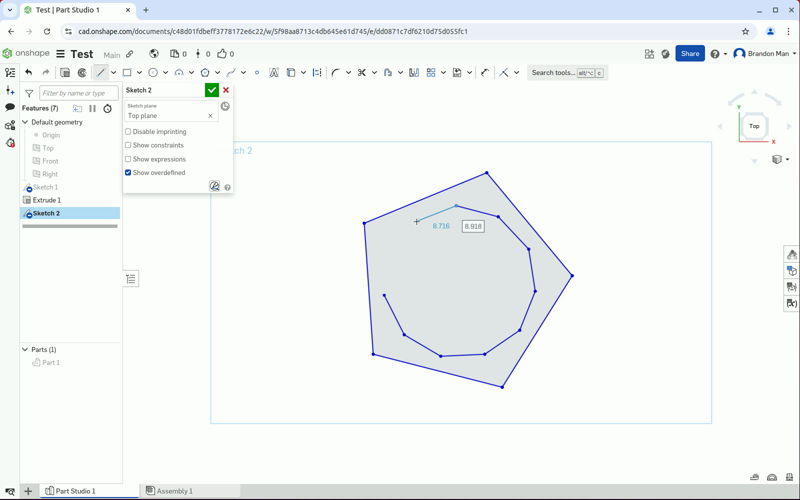
click(416, 221)
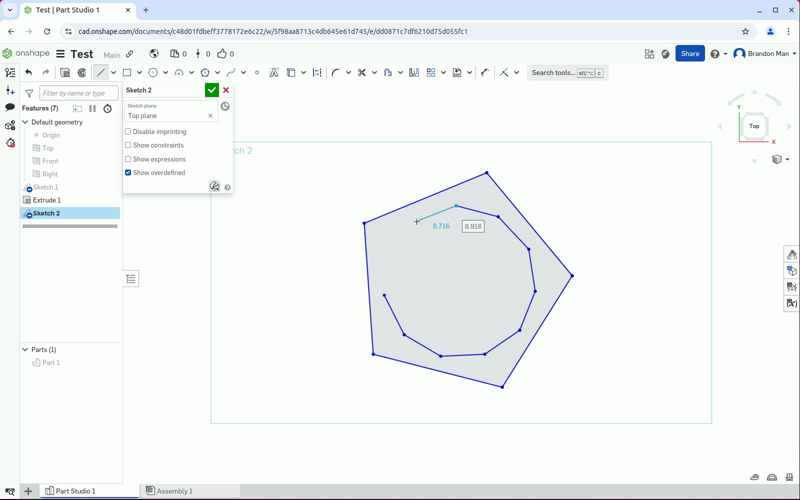
key_up(shift)
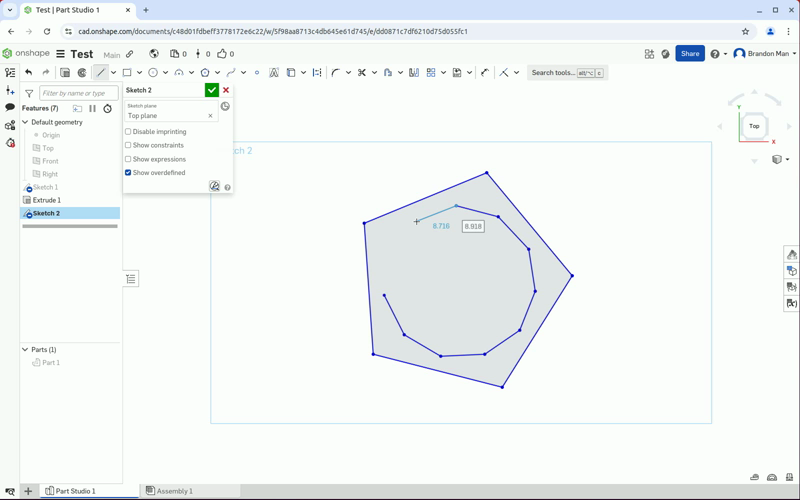
key_down(shift)
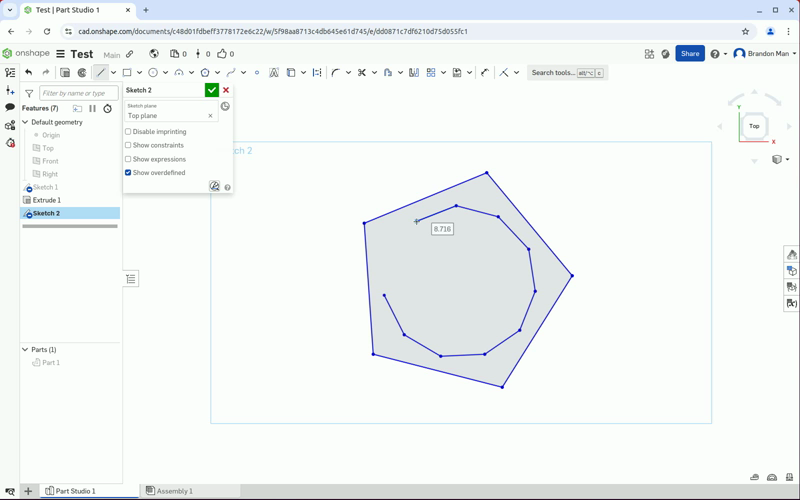
mouse_move(447, 221)
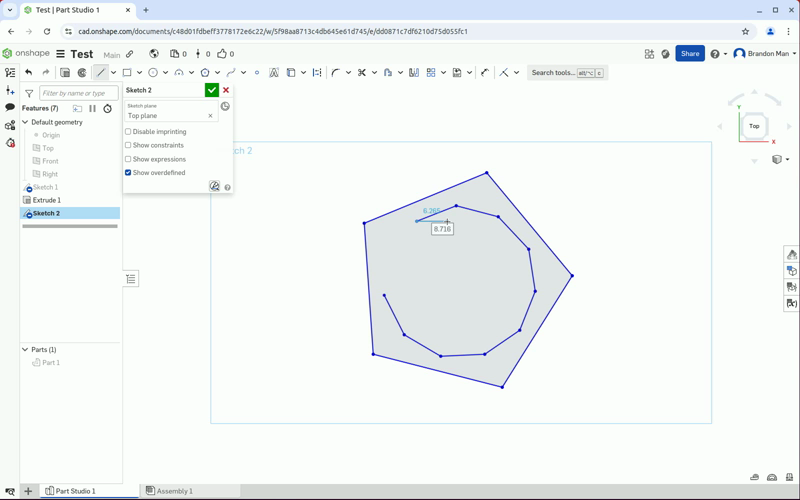
mouse_move(388, 253)
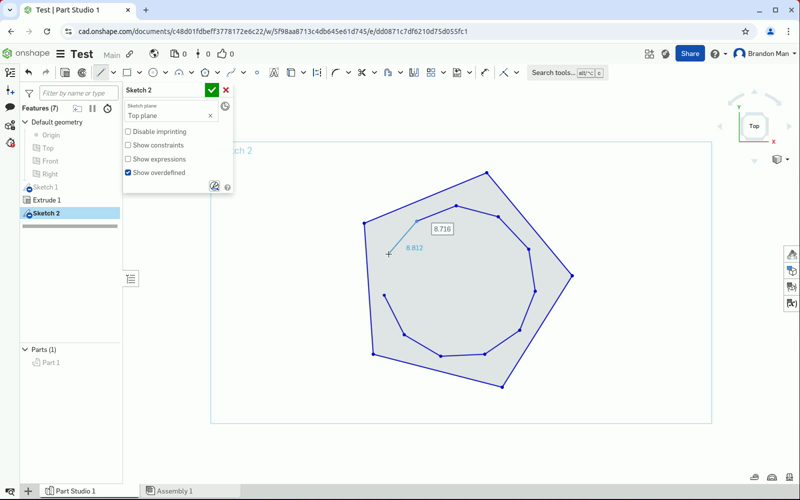
click(388, 253)
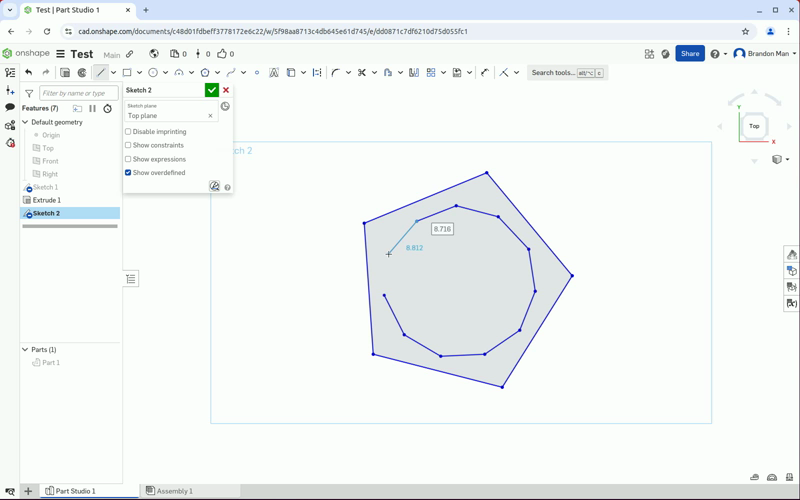
key_up(shift)
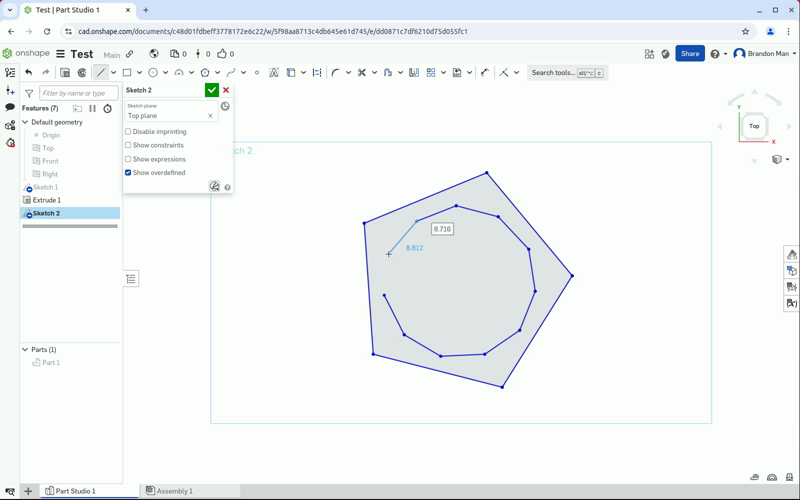
mouse_move(418, 253)
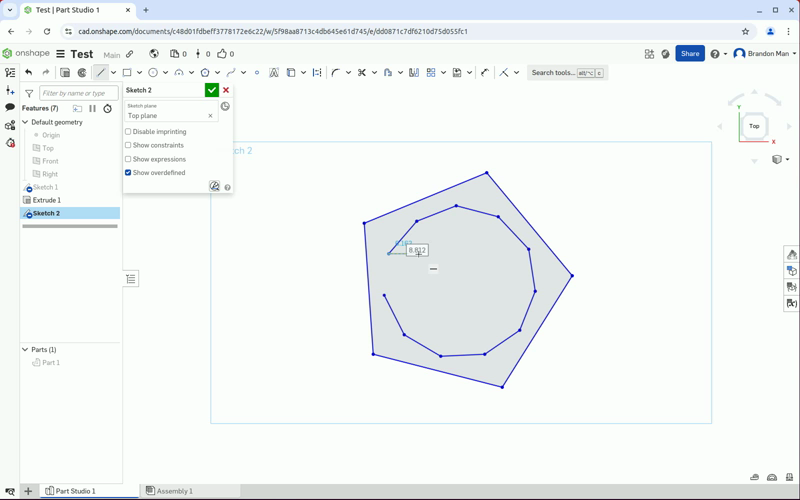
key_down(shift)
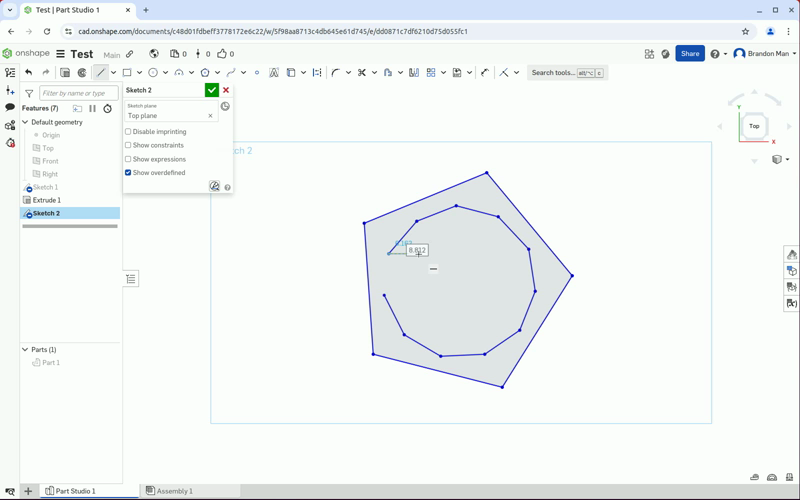
mouse_move(384, 295)
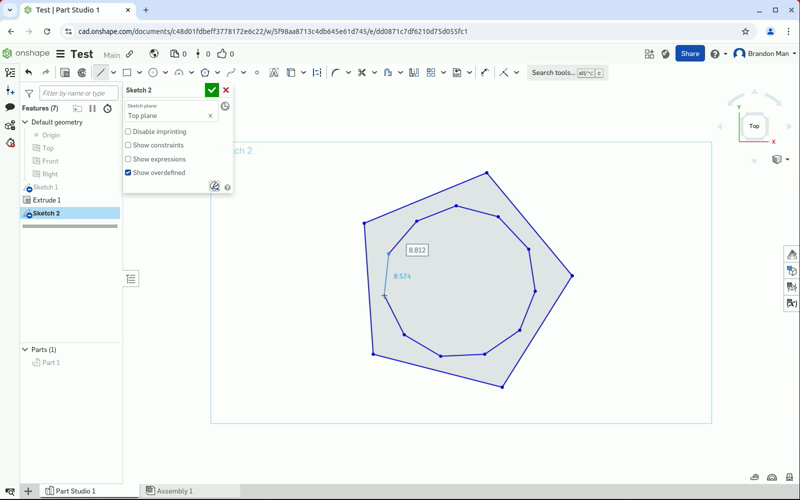
key_up(shift)
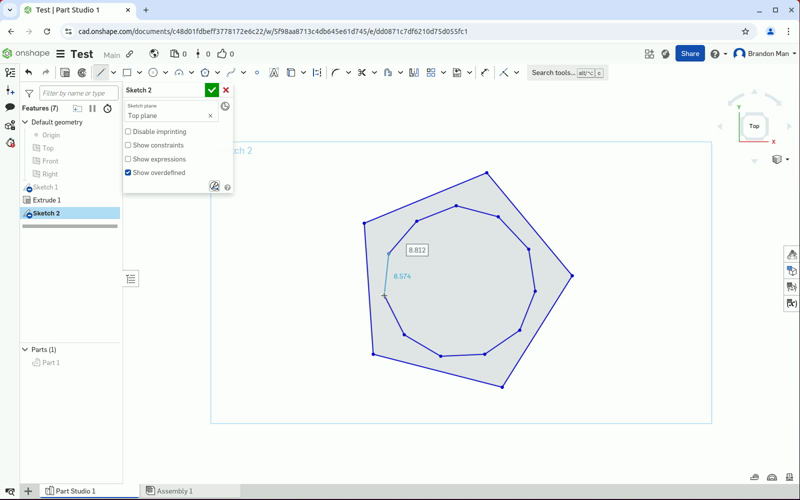
click(384, 295)
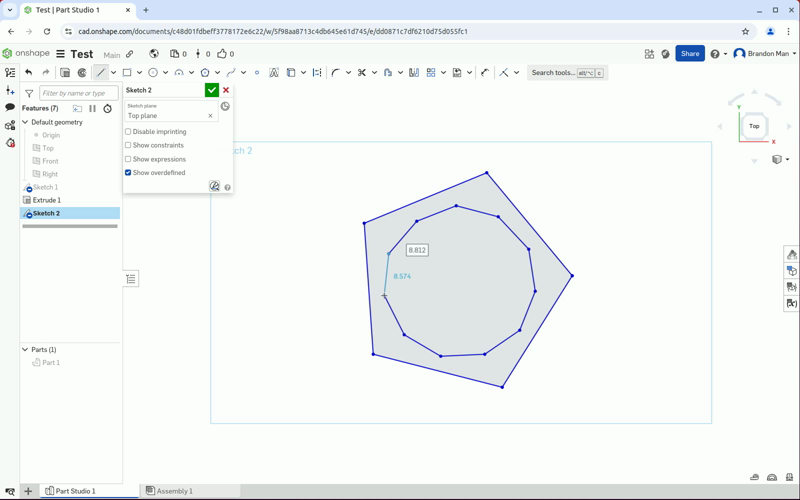
key(esc)
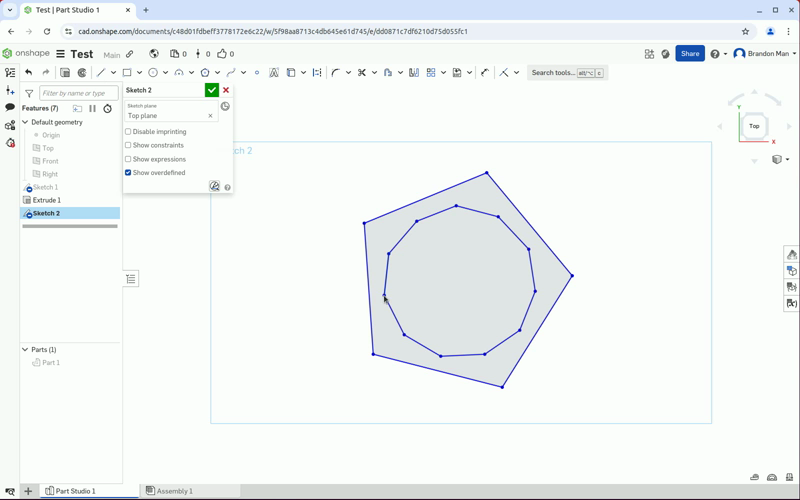
mouse_move(457, 194)
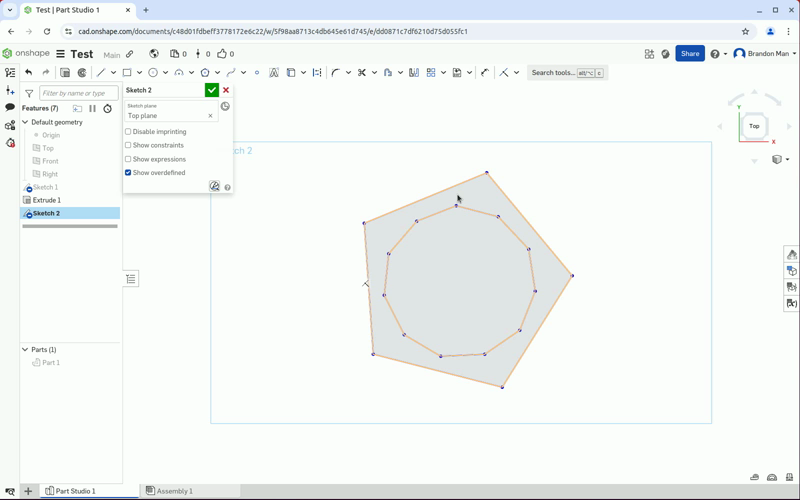
click(457, 194)
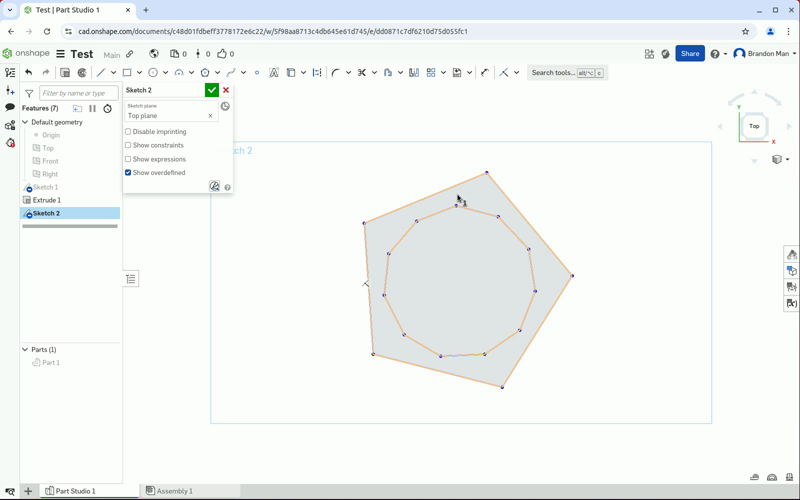
mouse_move(73, 352)
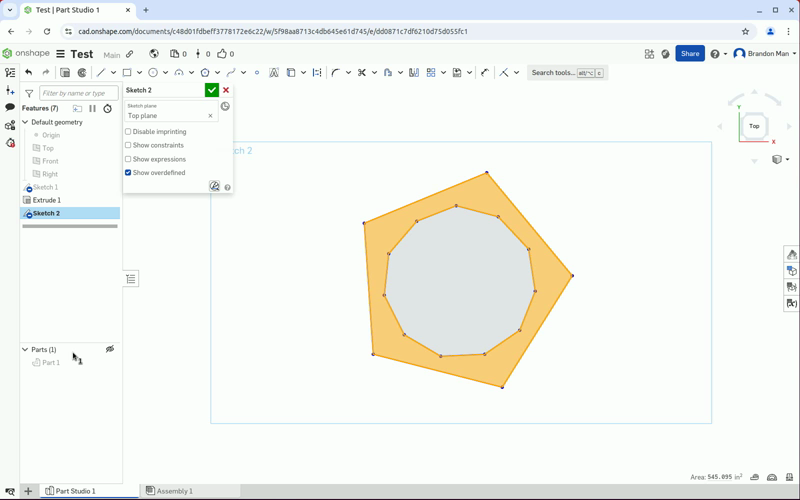
key(shift+y)
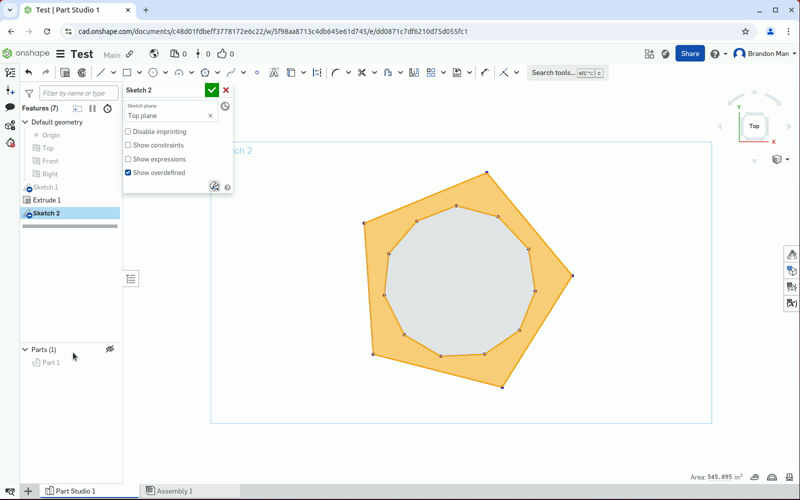
key(shift+e)
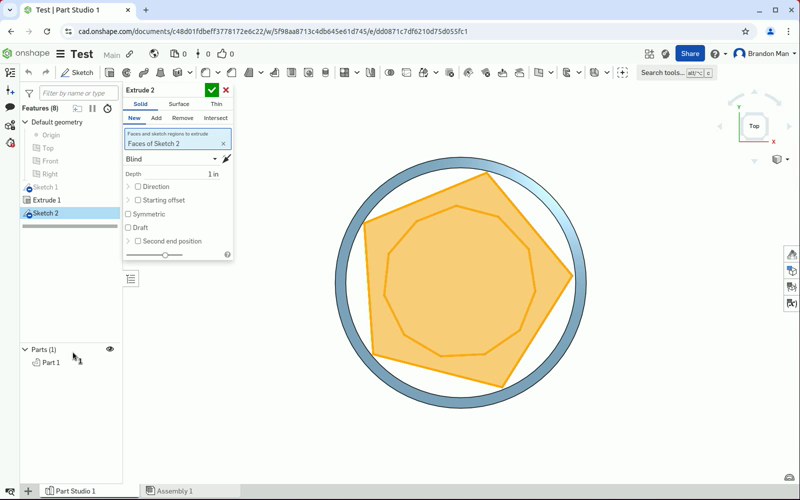
mouse_move(143, 106)
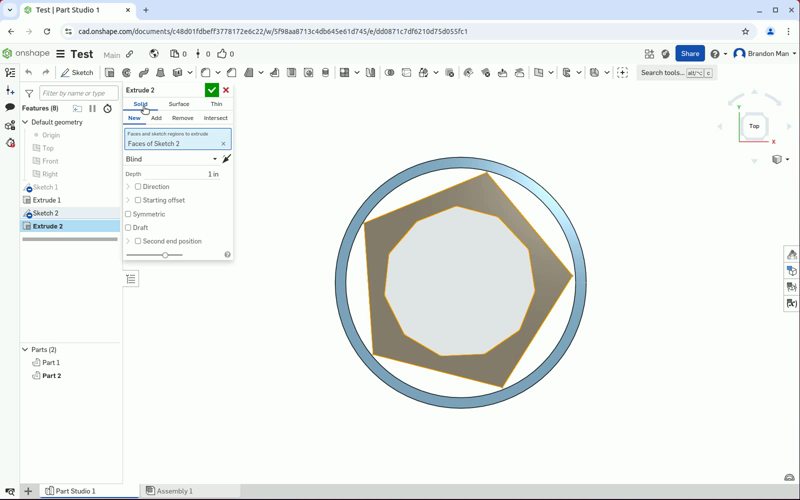
click(143, 106)
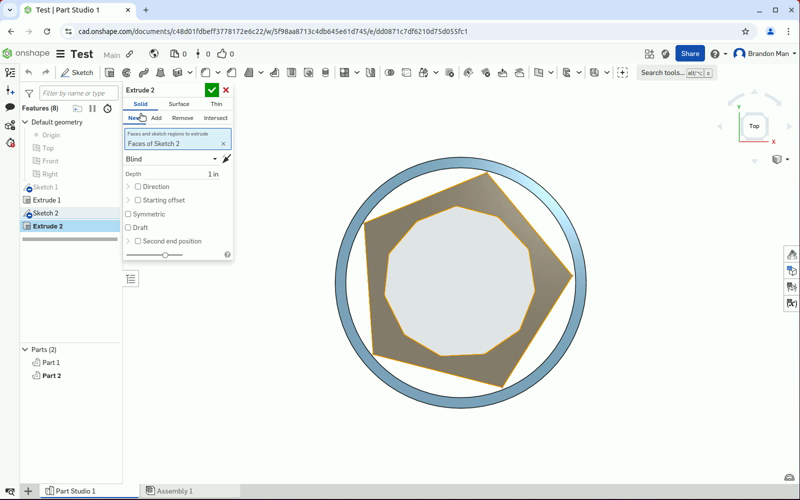
mouse_move(137, 120)
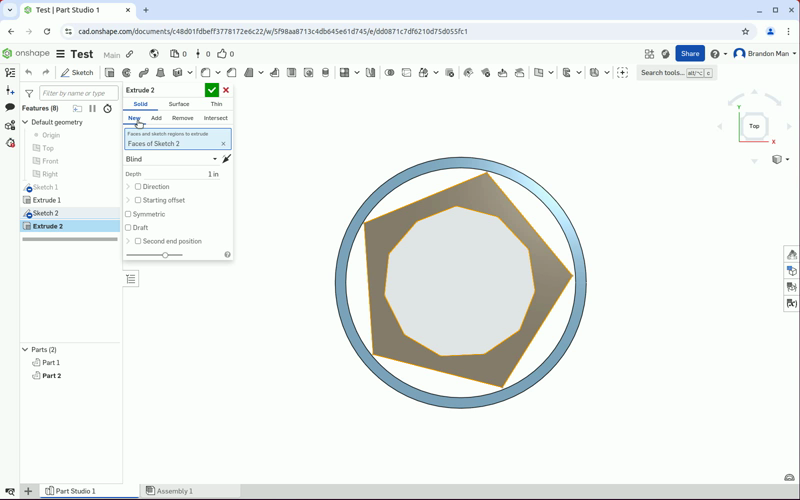
click(137, 120)
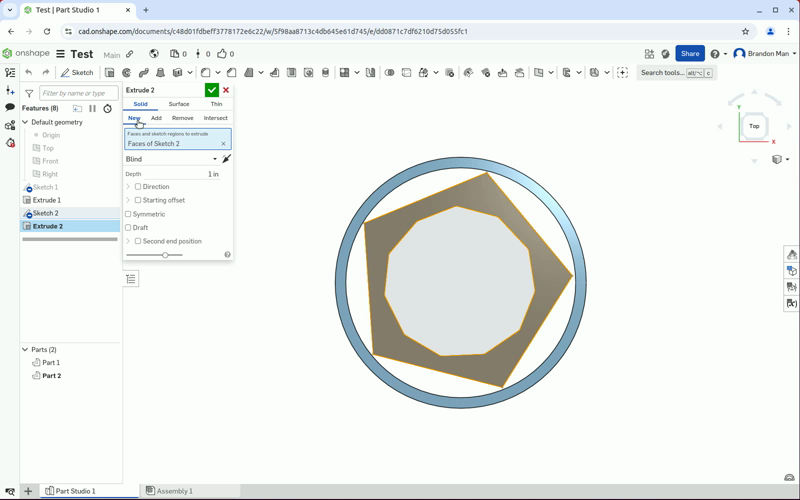
key(tab, 4)
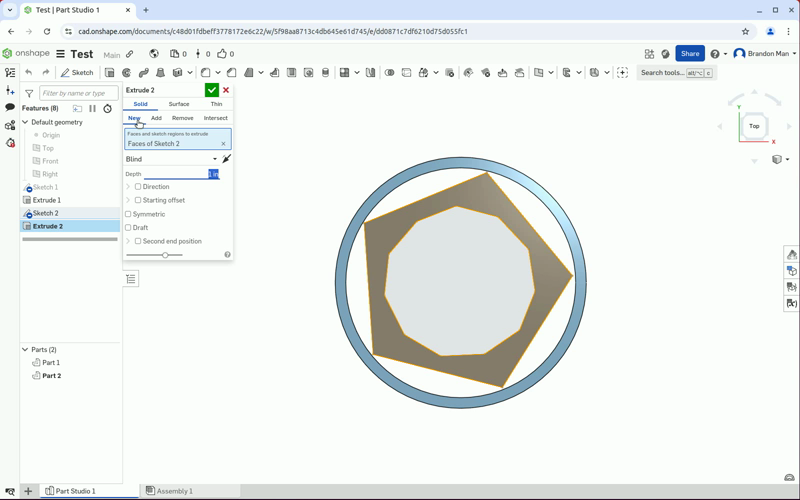
text(8.666)
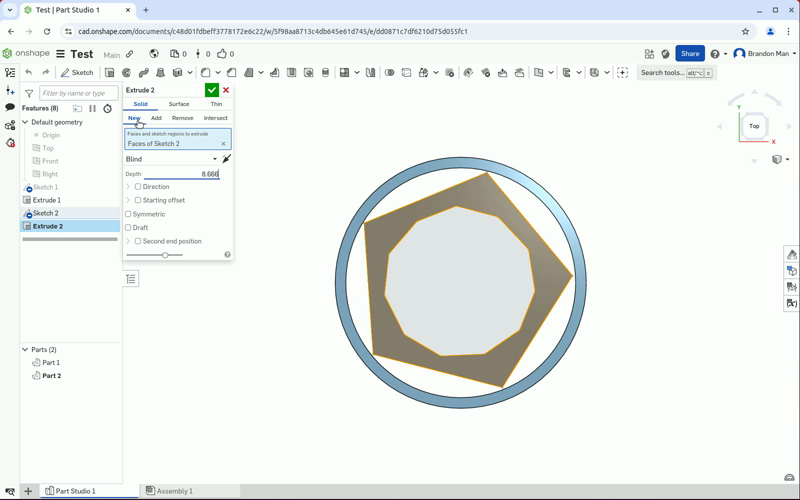
key(enter)
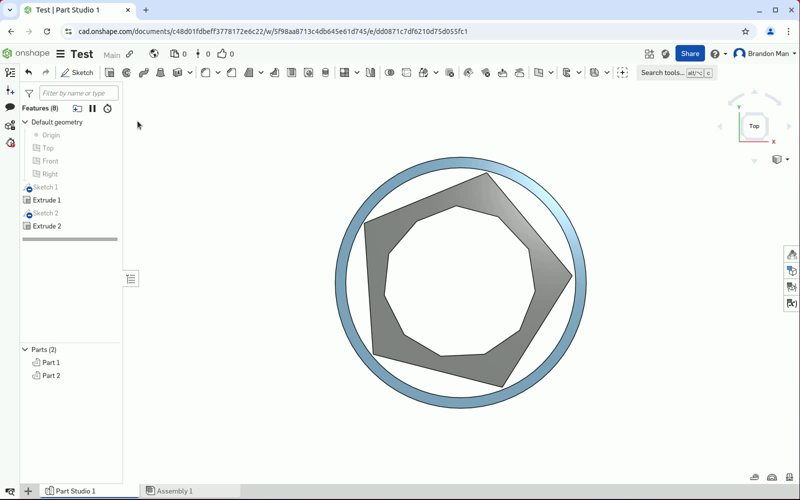
key(shift+h)
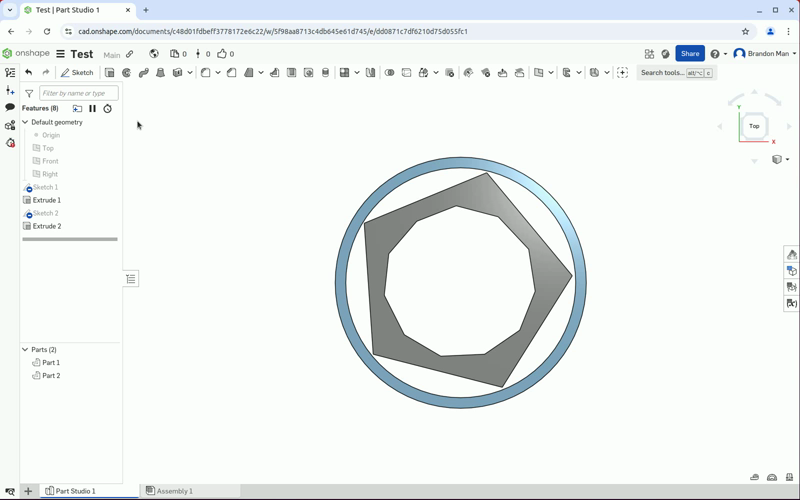
key(shift+h)
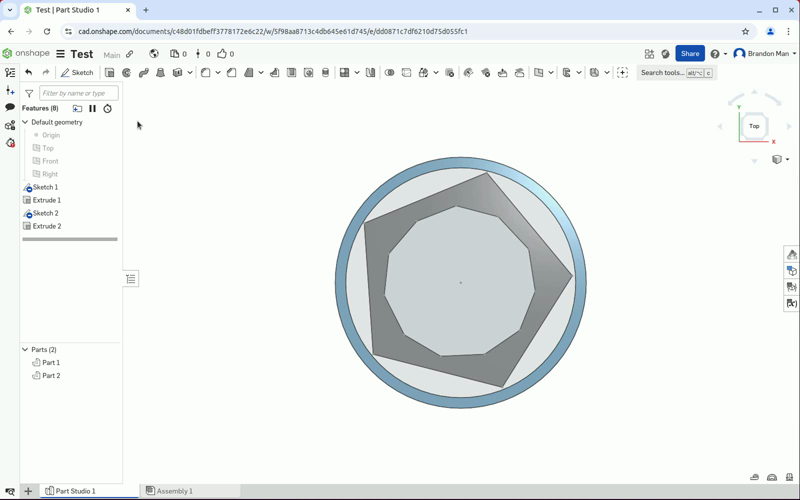
key(shift+7)
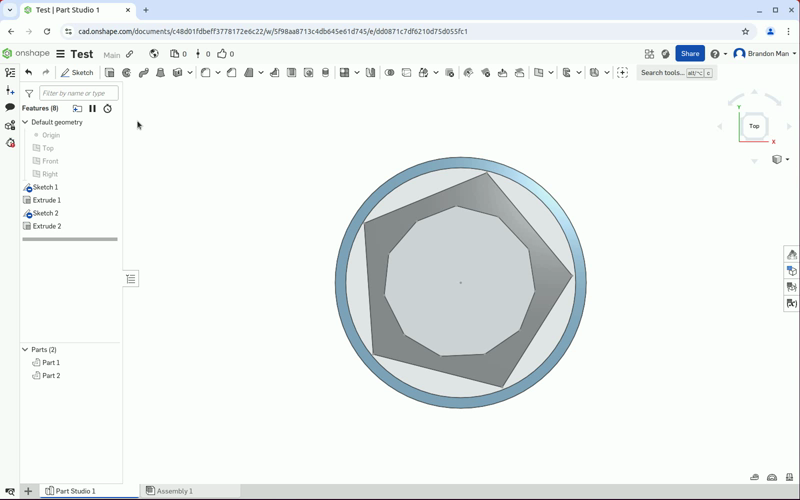
key(up, 3)
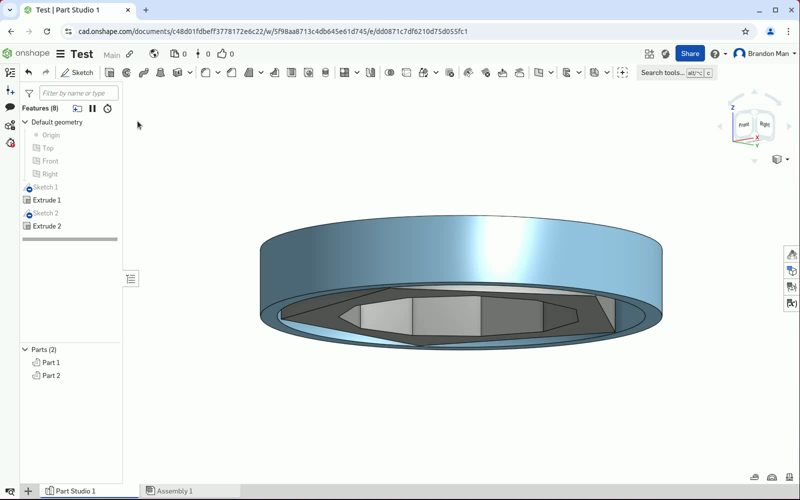
key(left, 3)
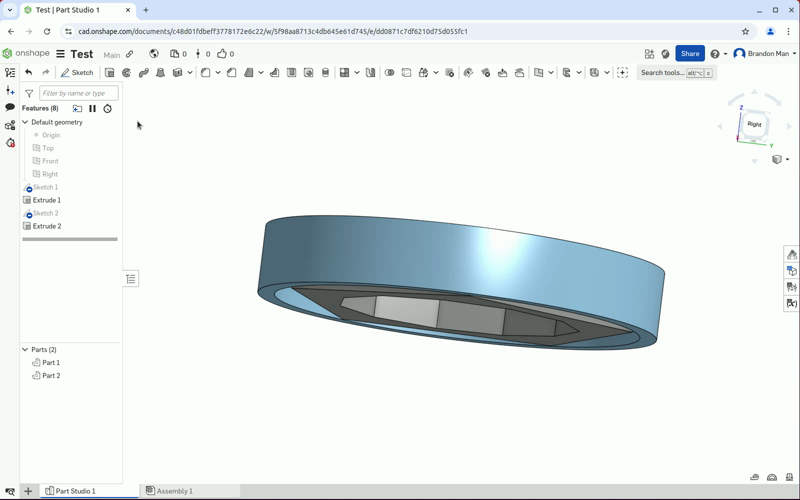
key(right, 3)
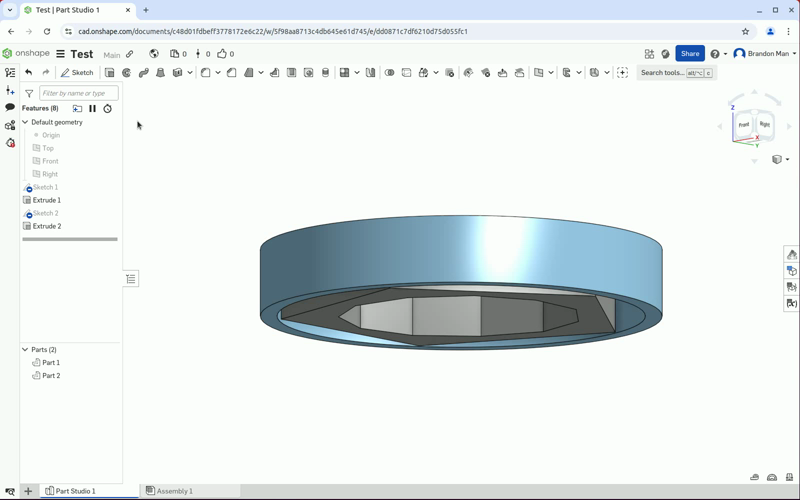
key(down, 3)
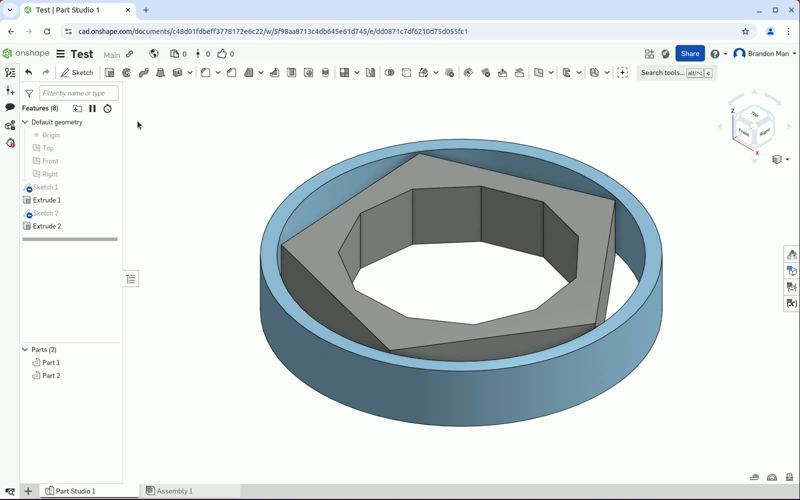
mouse_move(73, 189)
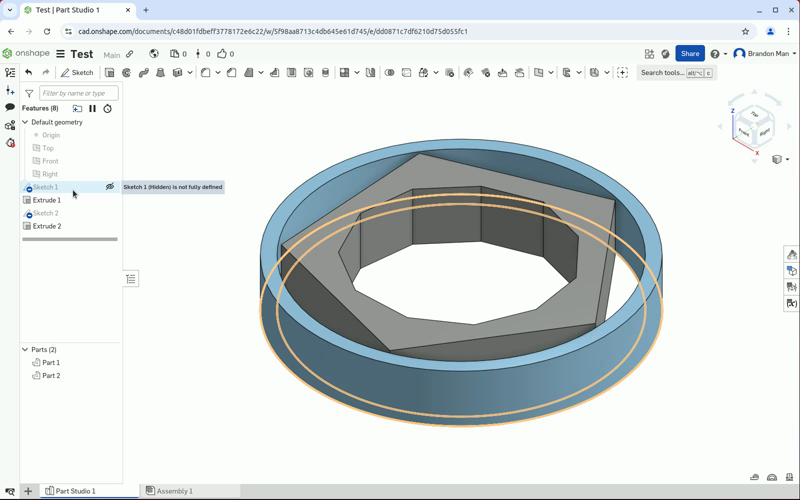
click(73, 189)